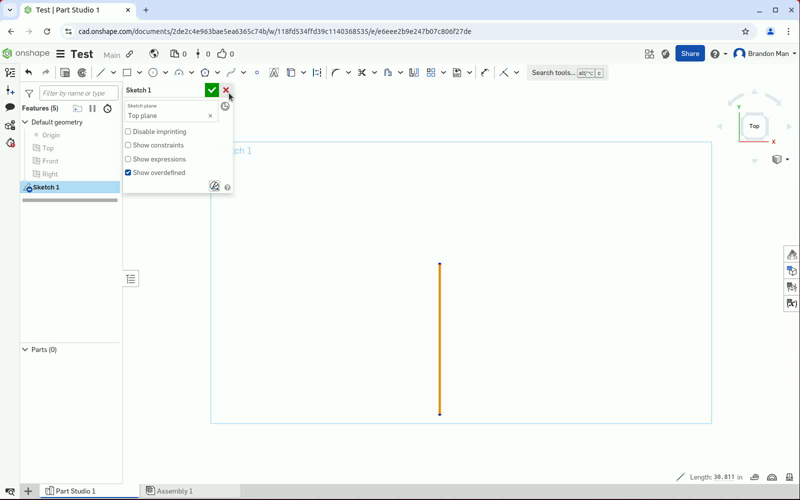
key(shift+h)
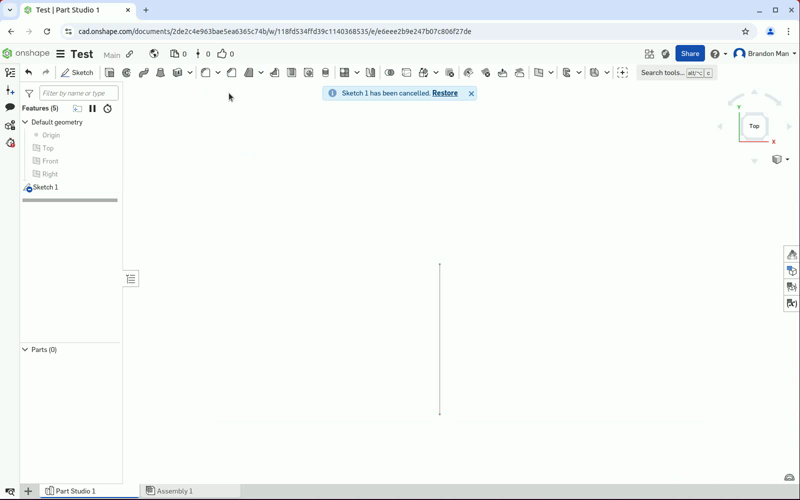
key(shift+s)
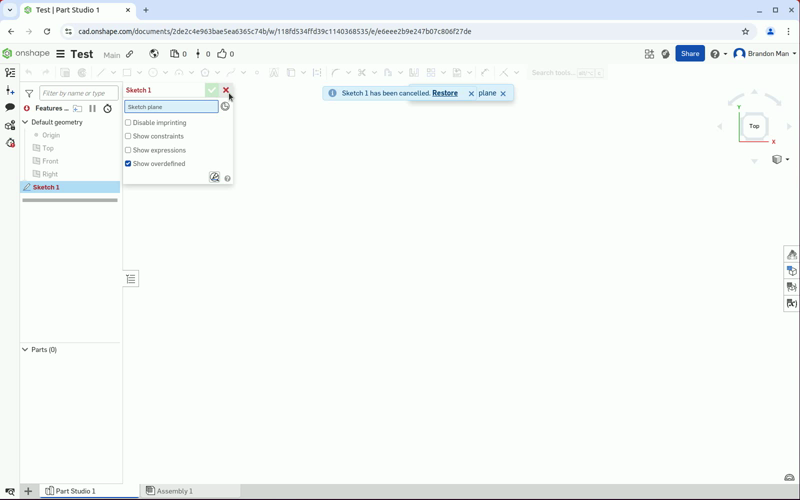
mouse_move(73, 150)
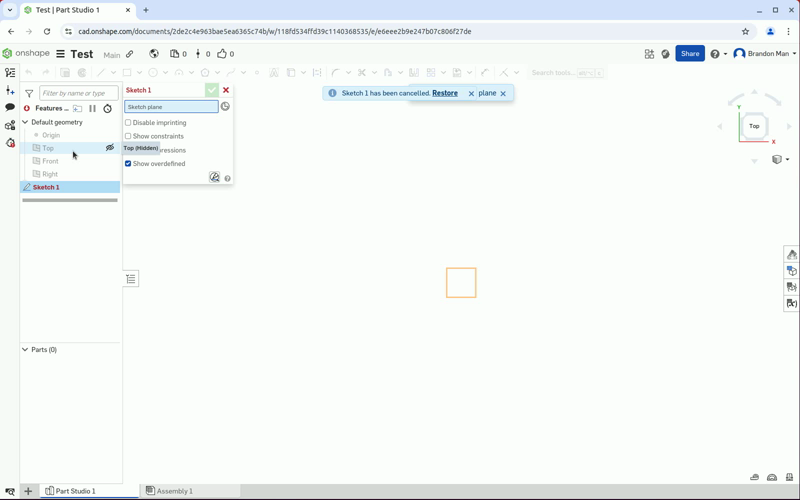
click(73, 150)
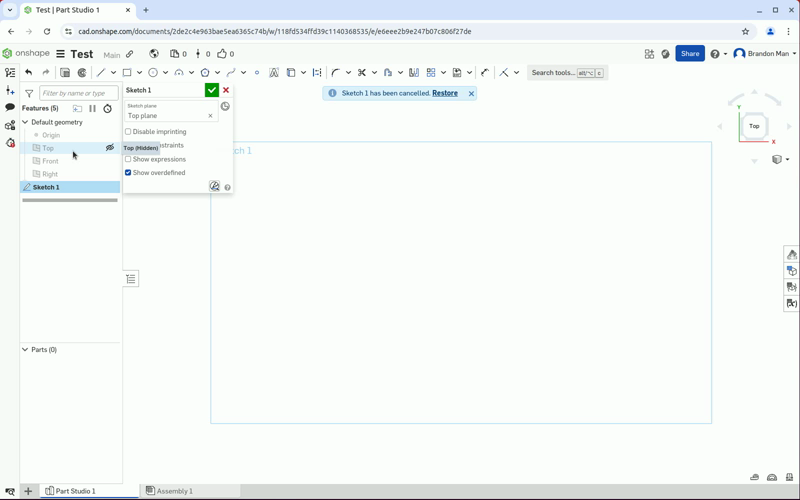
mouse_move(73, 352)
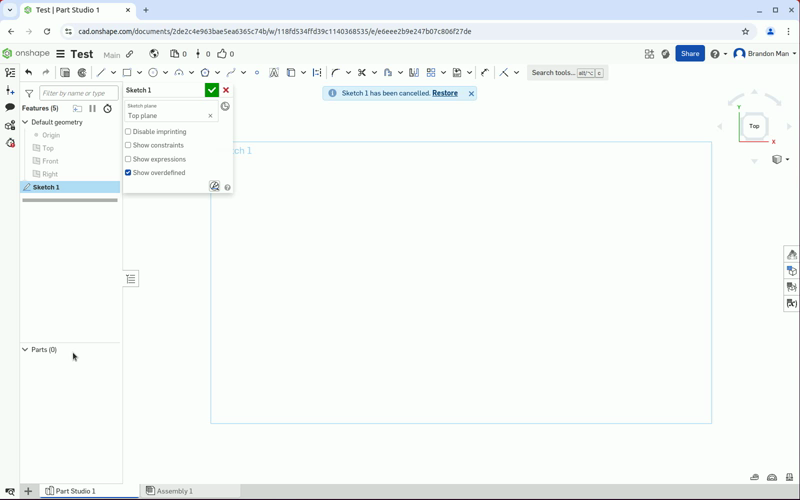
key(y)
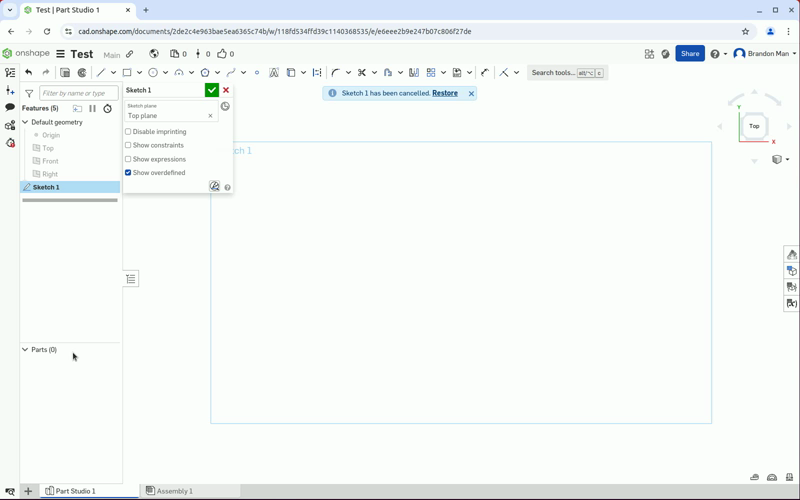
key(l)
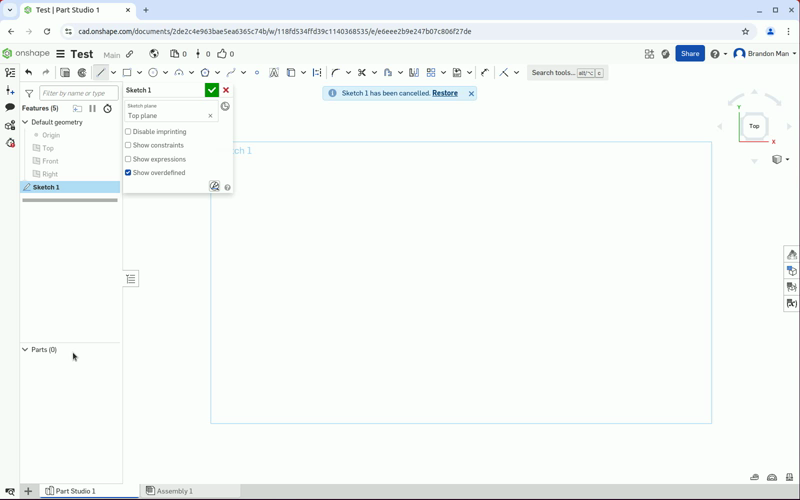
key_down(shift)
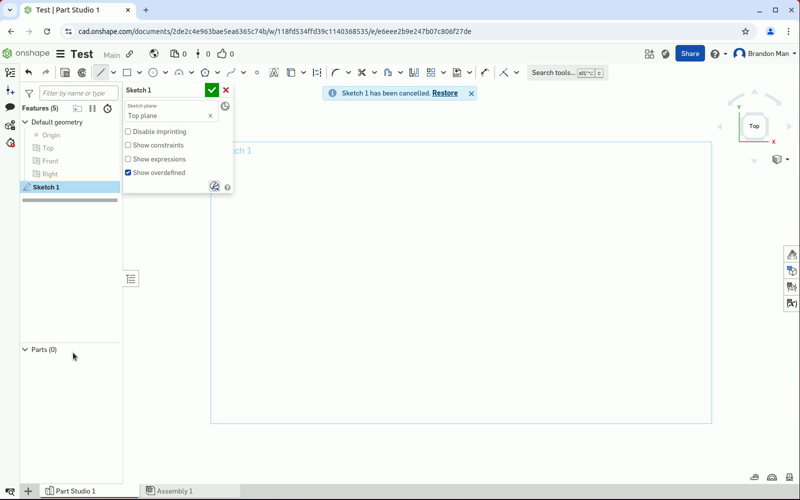
mouse_move(411, 383)
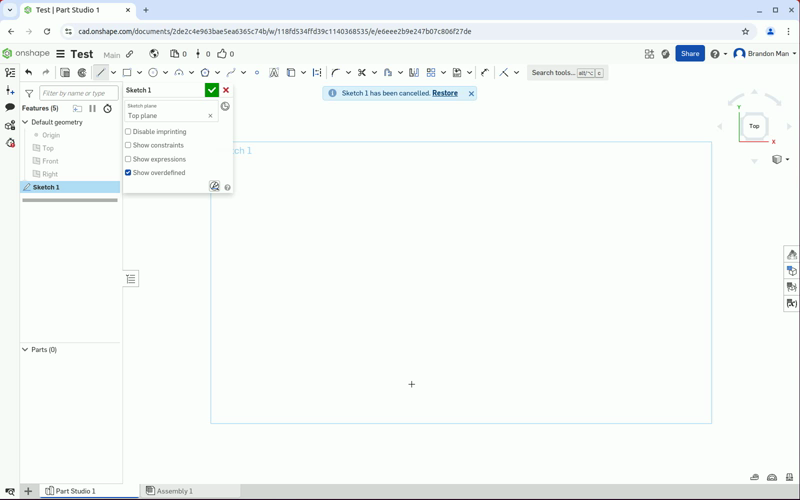
click(411, 383)
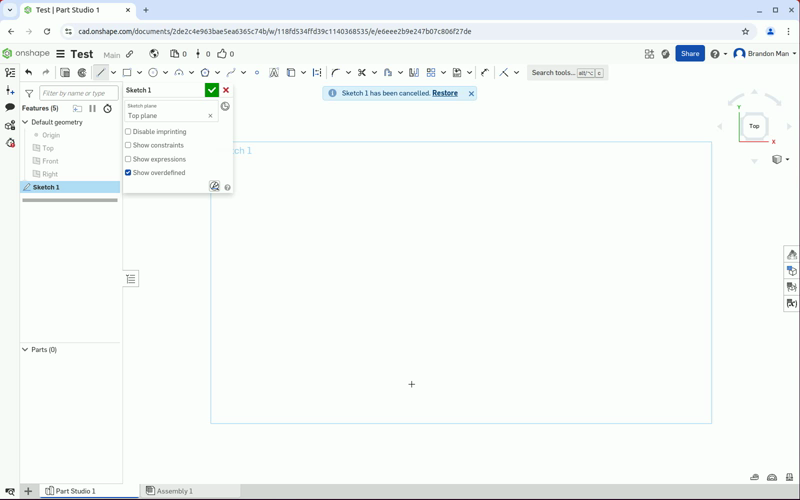
key_up(shift)
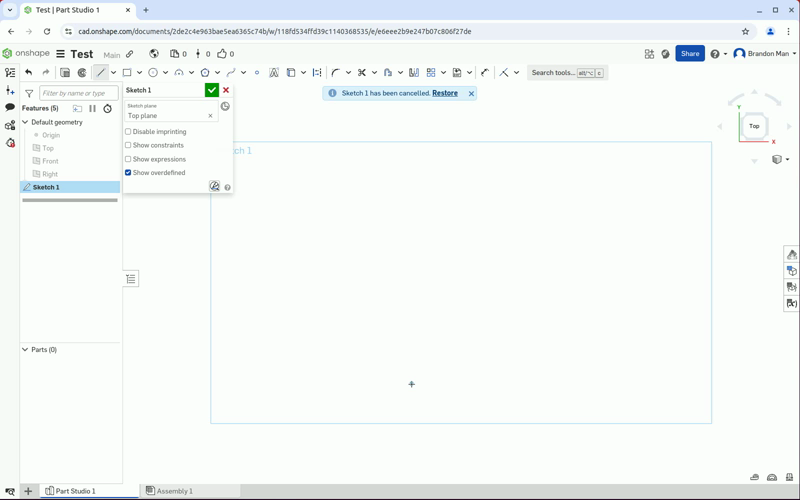
key_down(shift)
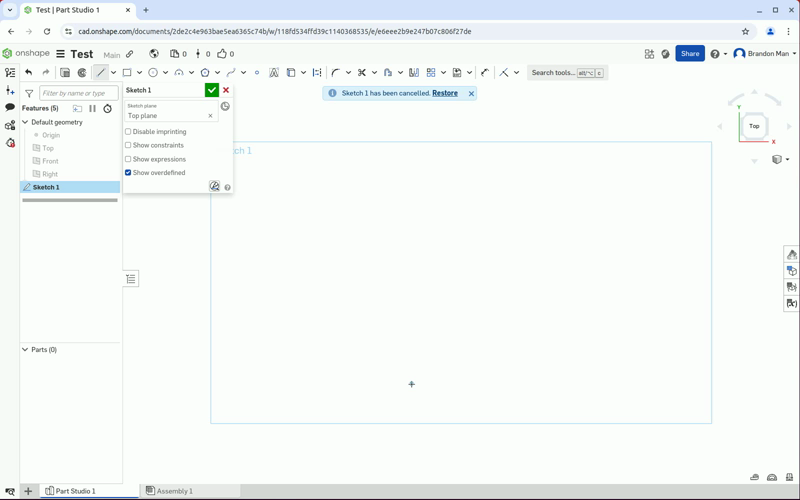
mouse_move(560, 383)
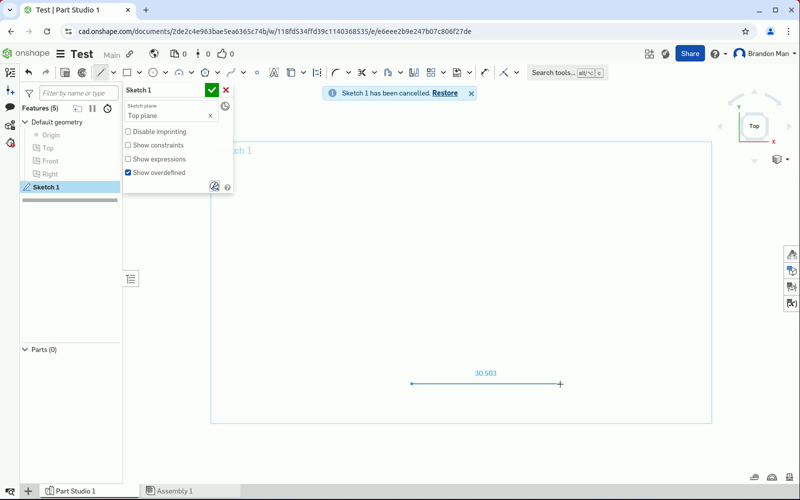
click(560, 383)
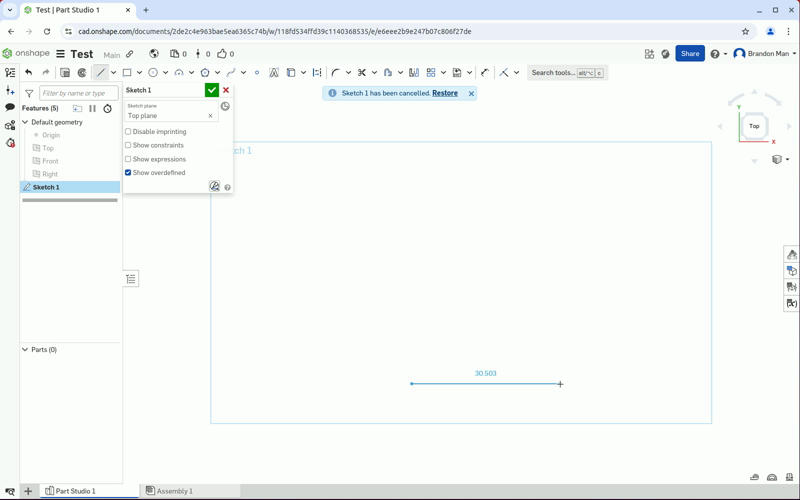
key_up(shift)
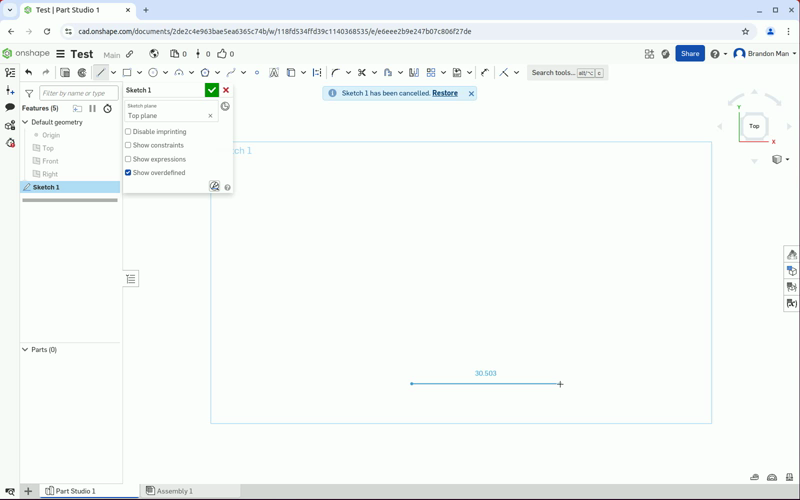
key_down(shift)
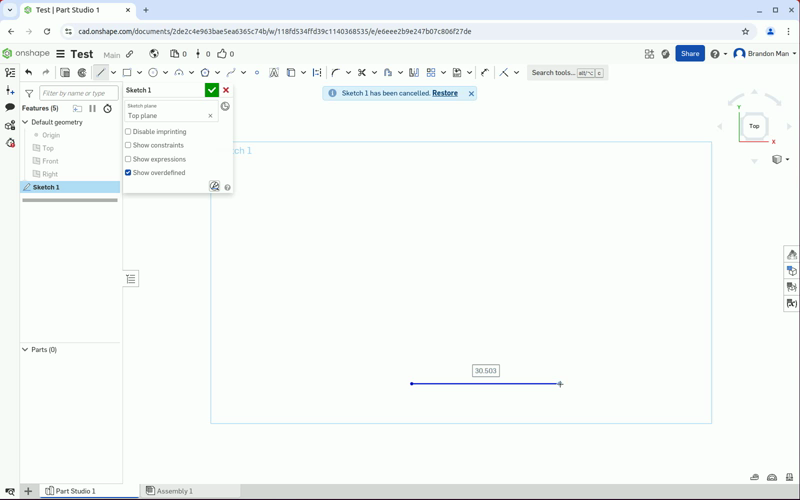
mouse_move(589, 383)
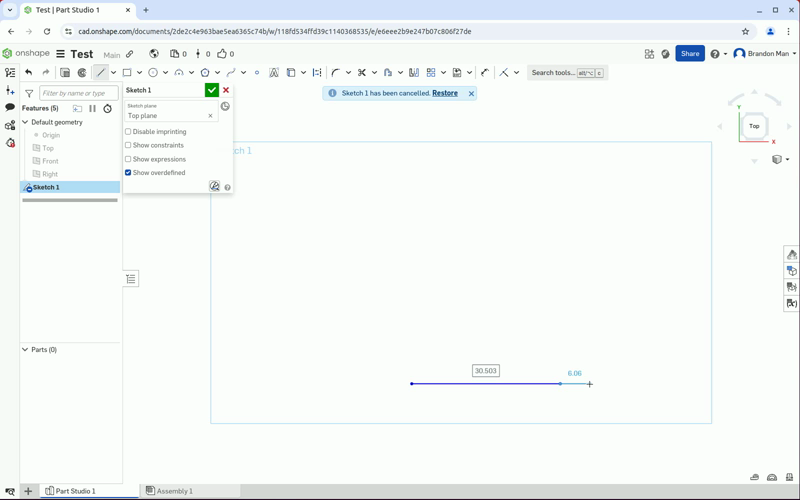
mouse_move(560, 358)
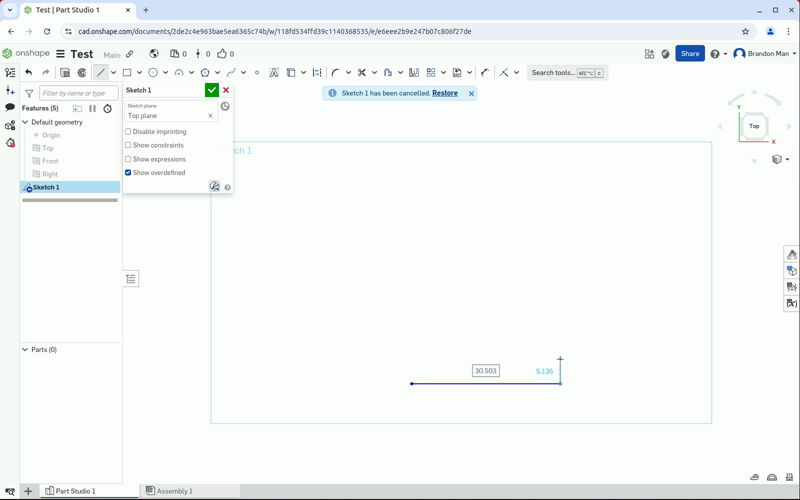
click(560, 358)
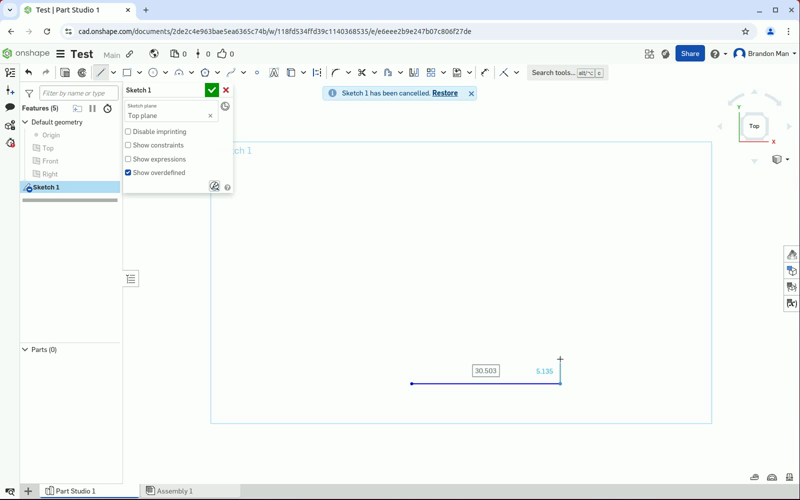
key_up(shift)
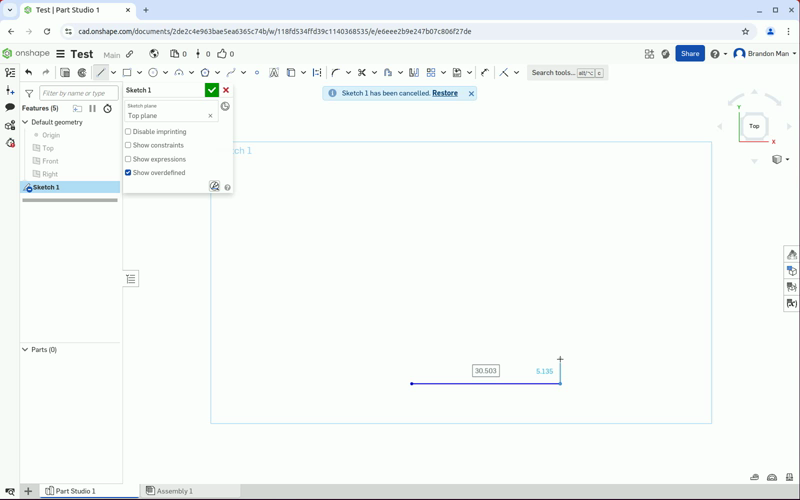
key_down(shift)
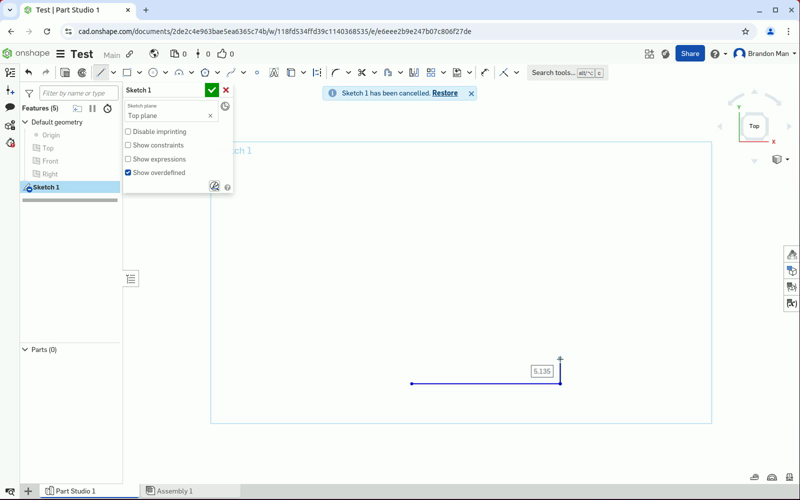
mouse_move(411, 358)
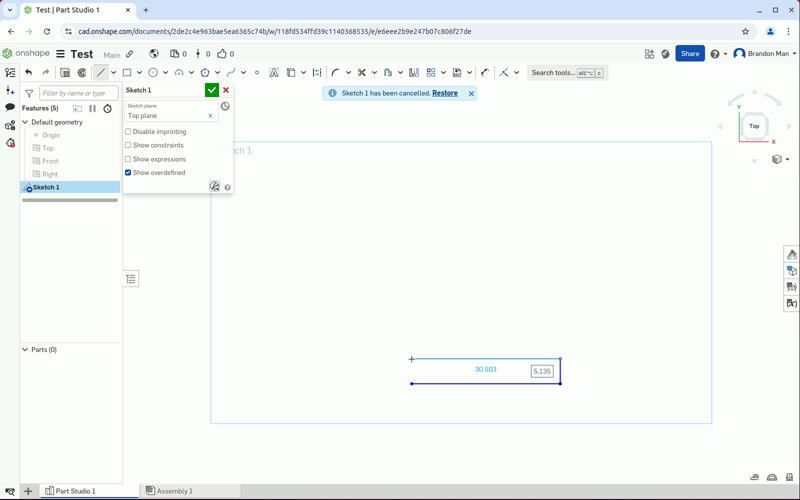
click(411, 358)
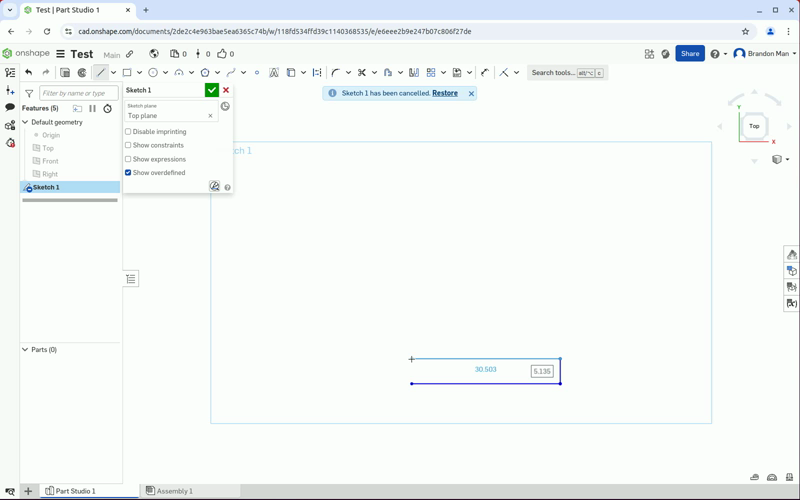
key_up(shift)
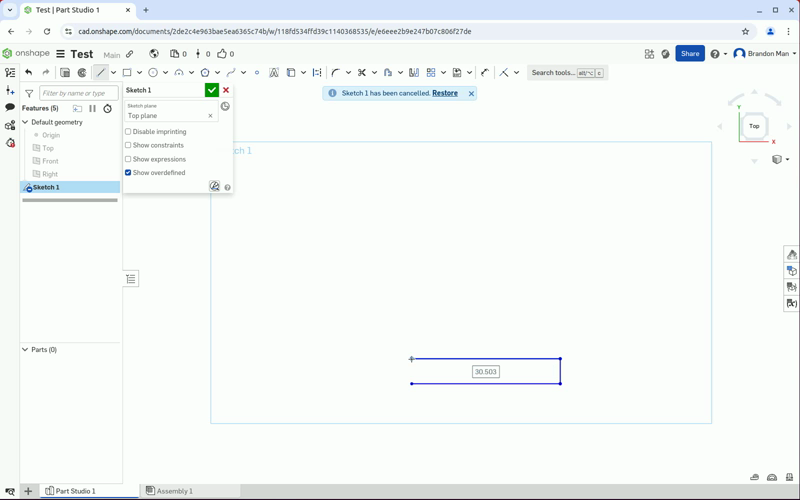
mouse_move(441, 358)
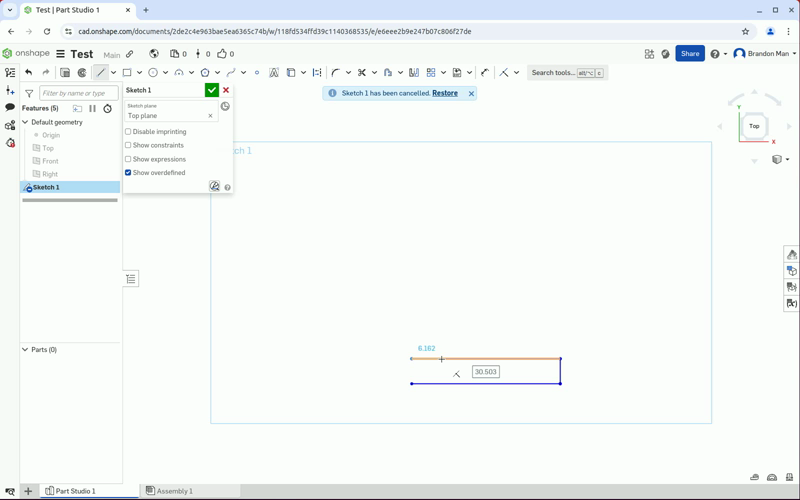
key_down(shift)
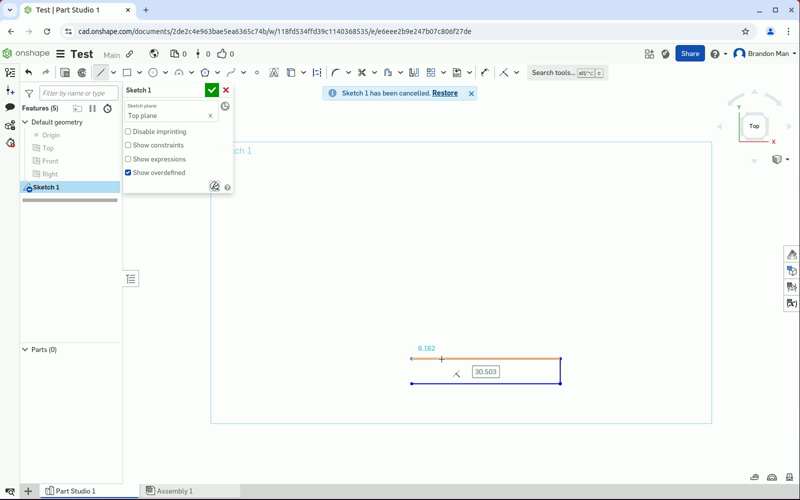
mouse_move(411, 383)
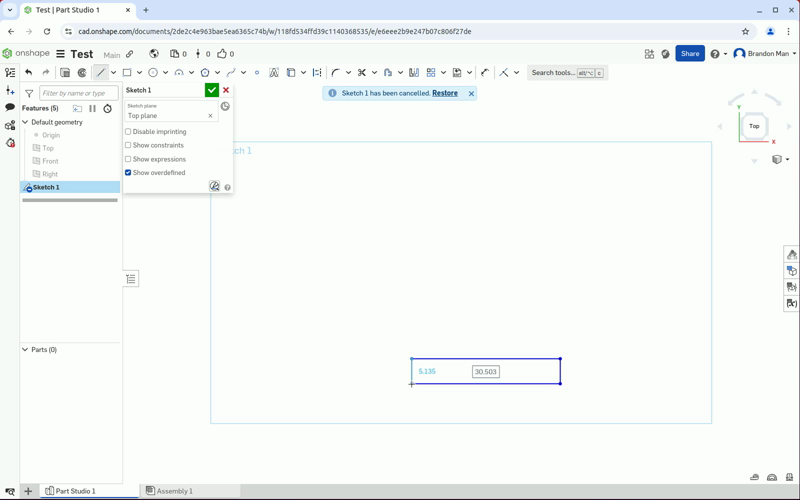
key_up(shift)
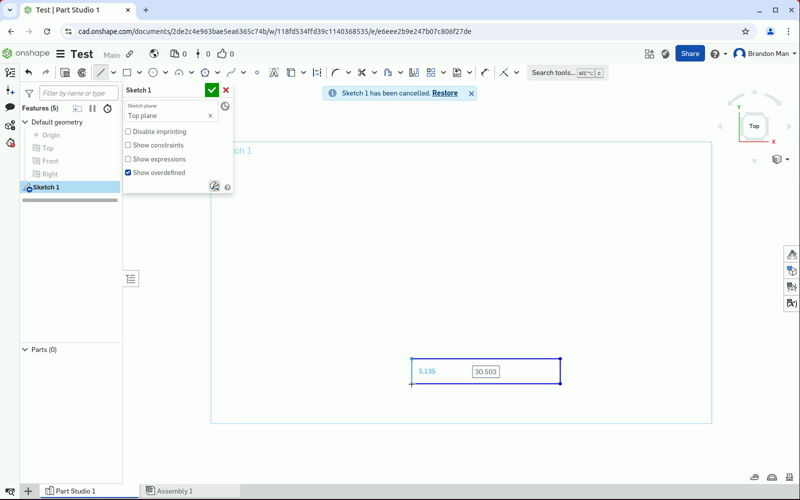
click(411, 383)
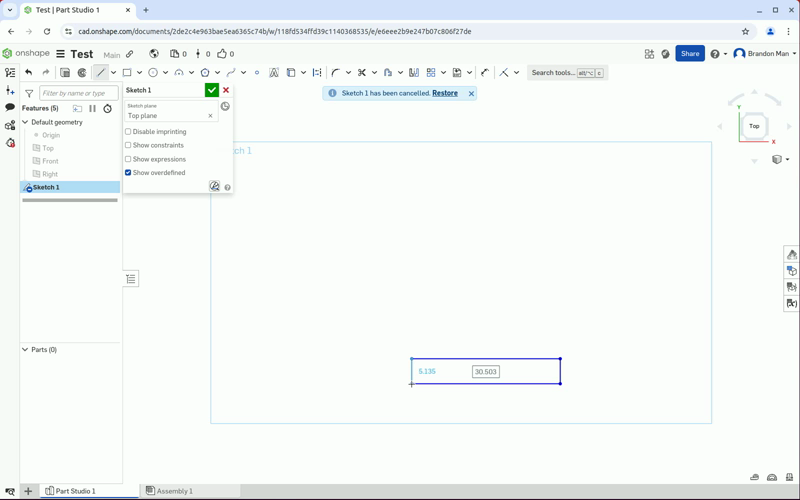
key(esc)
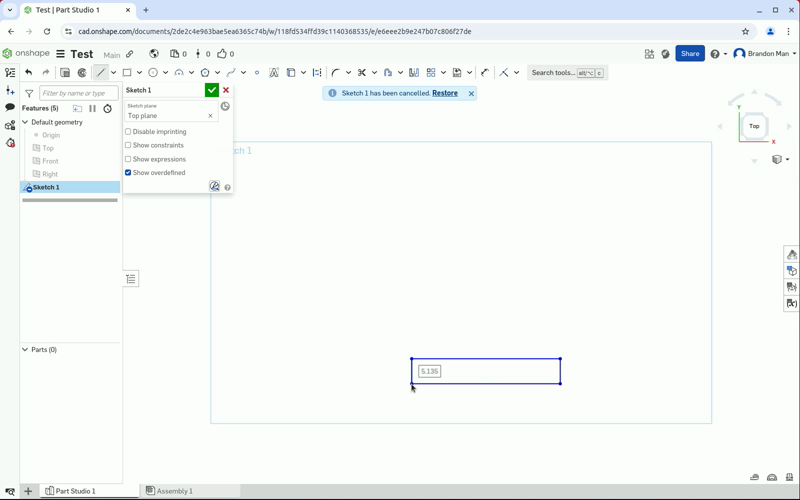
mouse_move(483, 377)
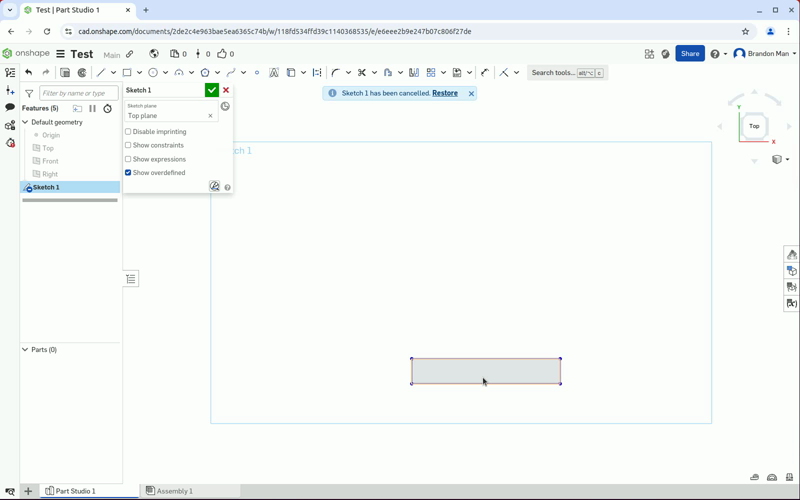
click(483, 377)
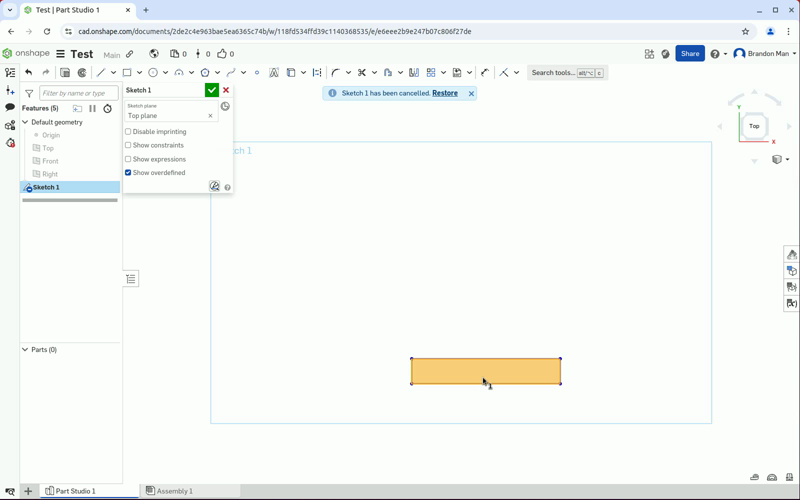
mouse_move(73, 352)
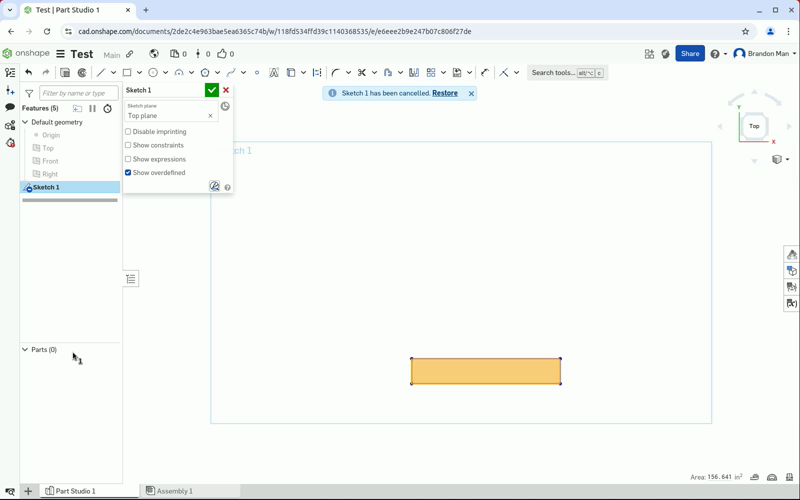
key(shift+y)
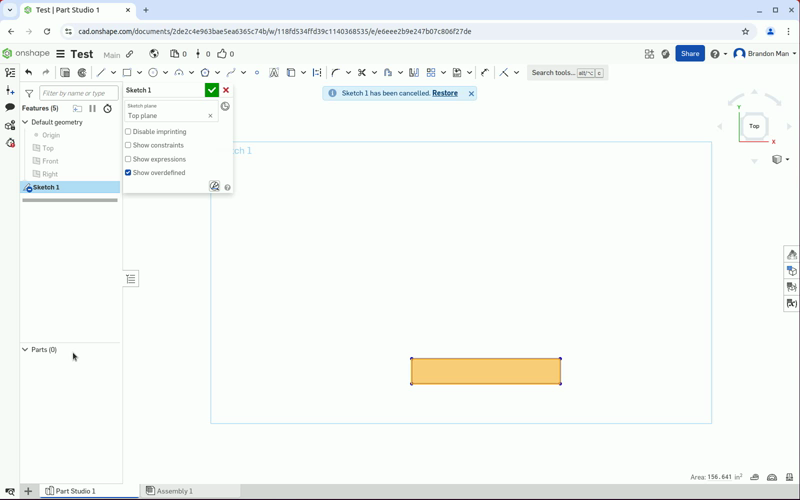
key(shift+e)
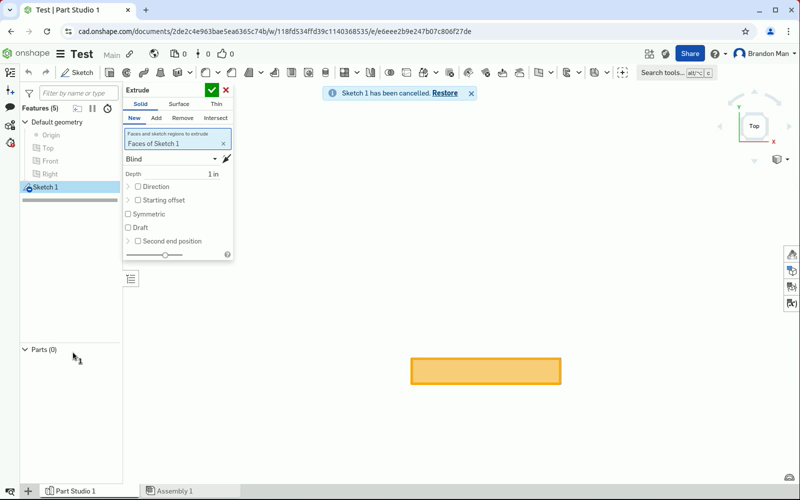
mouse_move(143, 106)
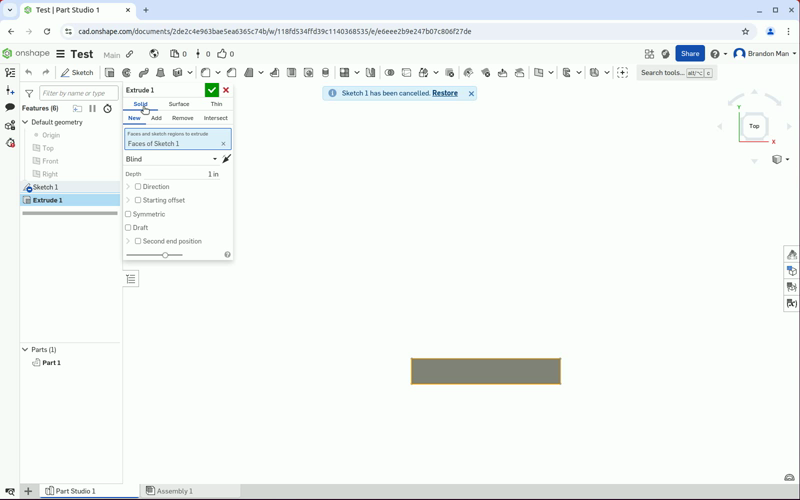
click(143, 106)
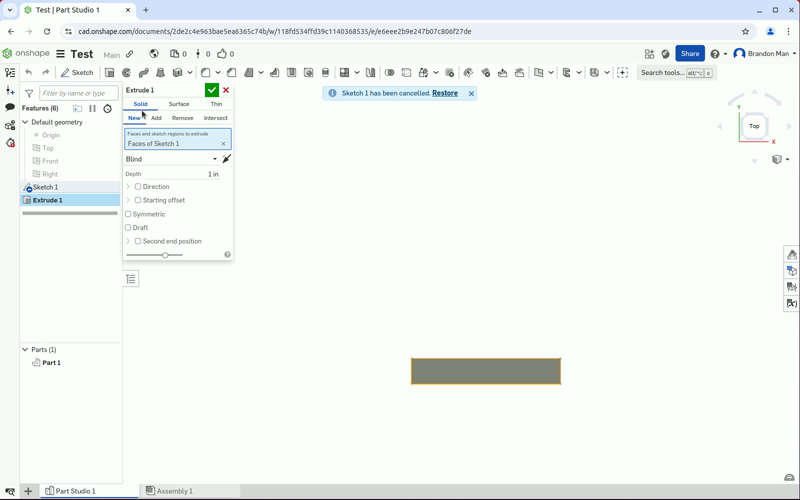
mouse_move(137, 120)
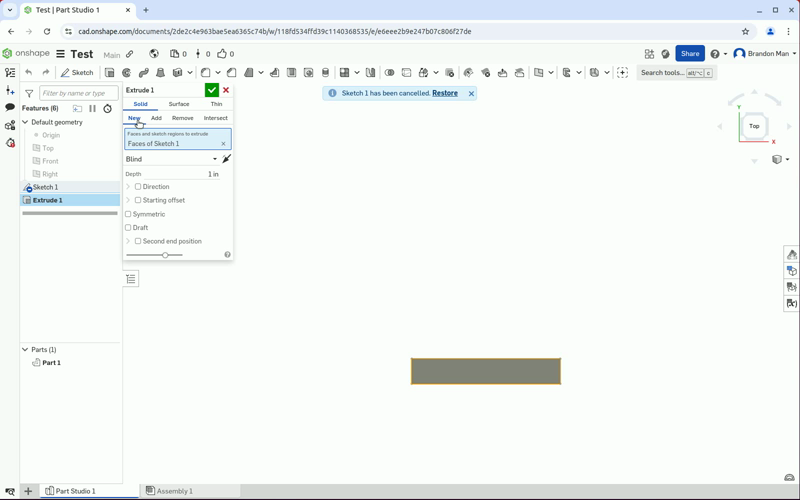
click(137, 120)
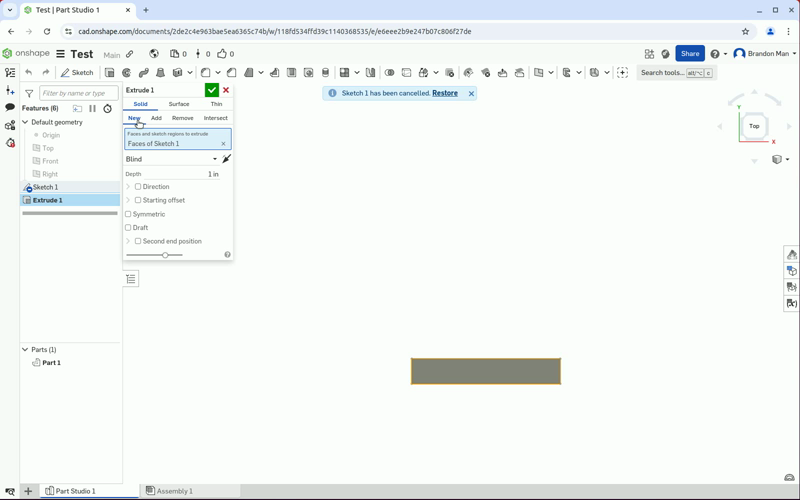
key(tab, 4)
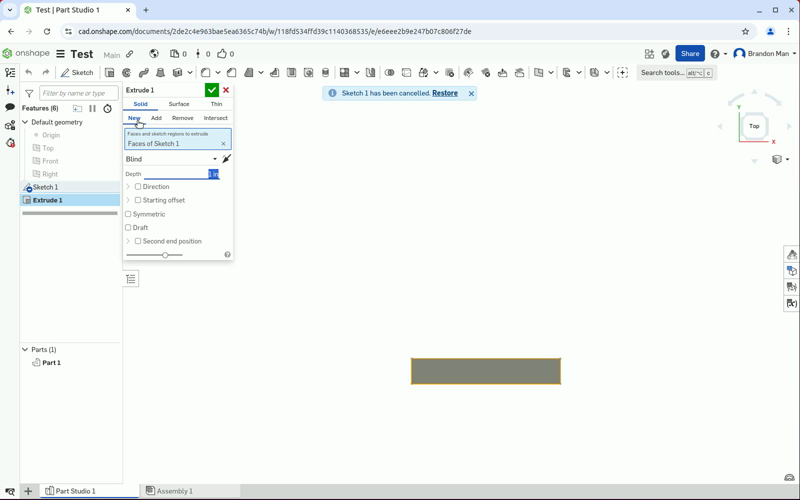
text(0.963)
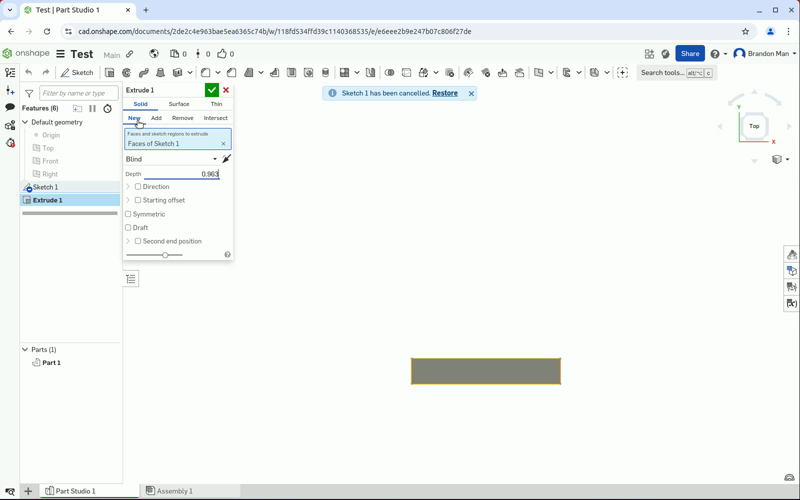
key(enter)
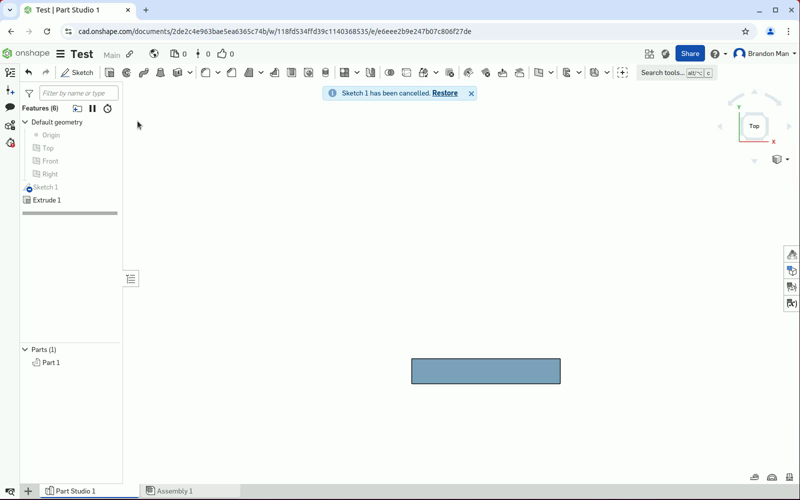
key(shift+h)
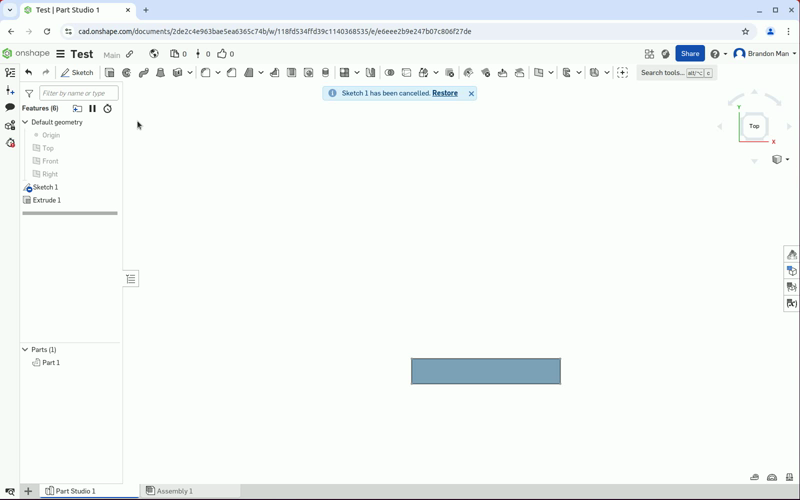
key(shift+h)
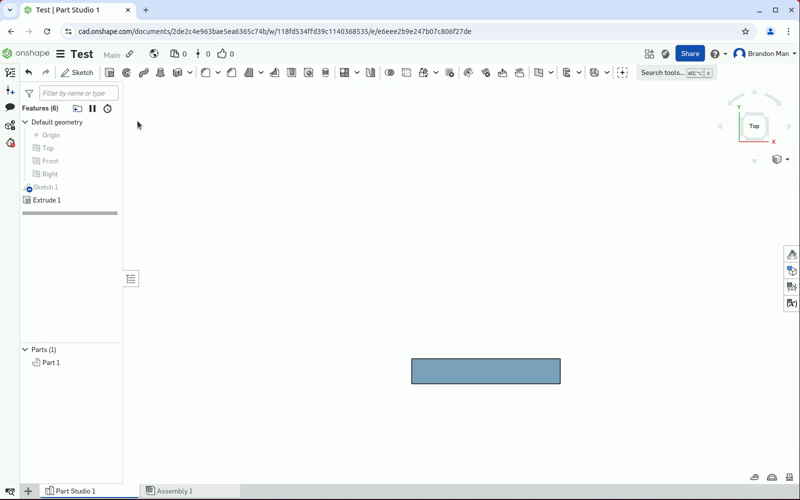
mouse_move(73, 189)
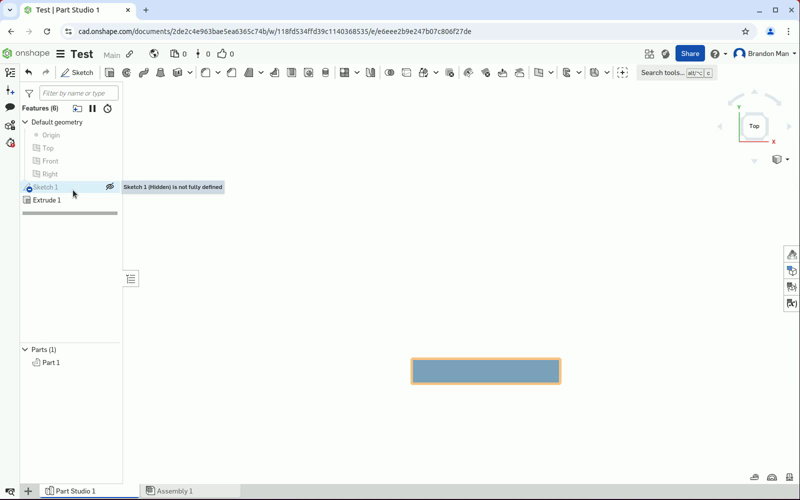
click(73, 189)
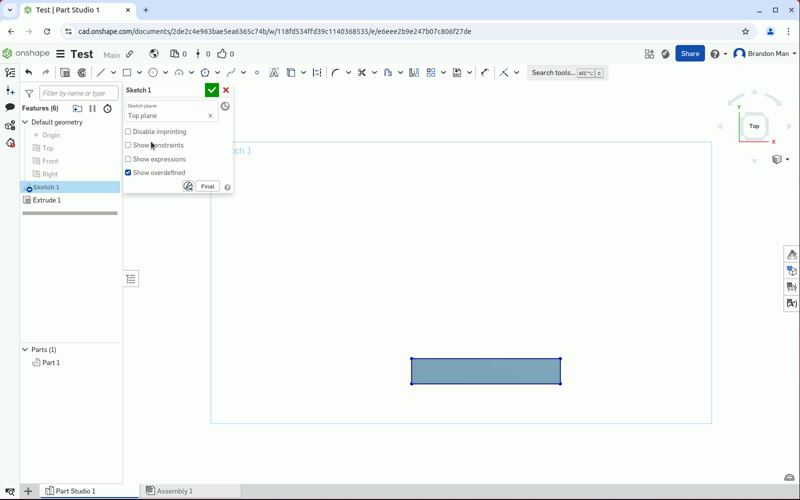
mouse_move(229, 92)
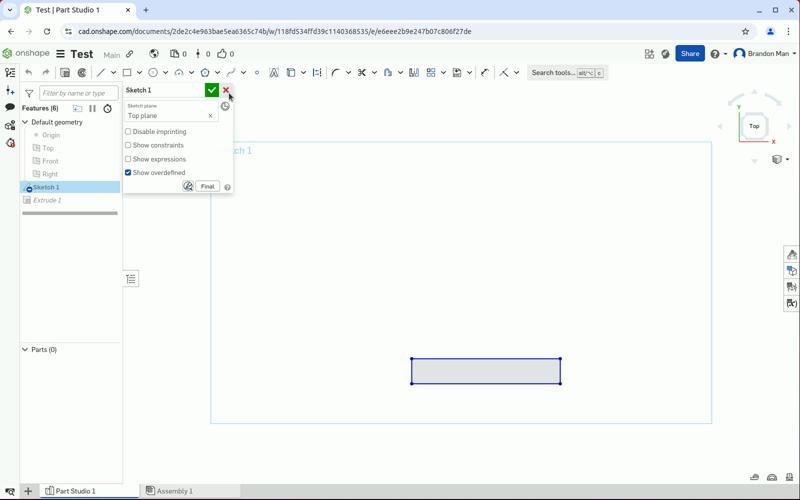
click(229, 92)
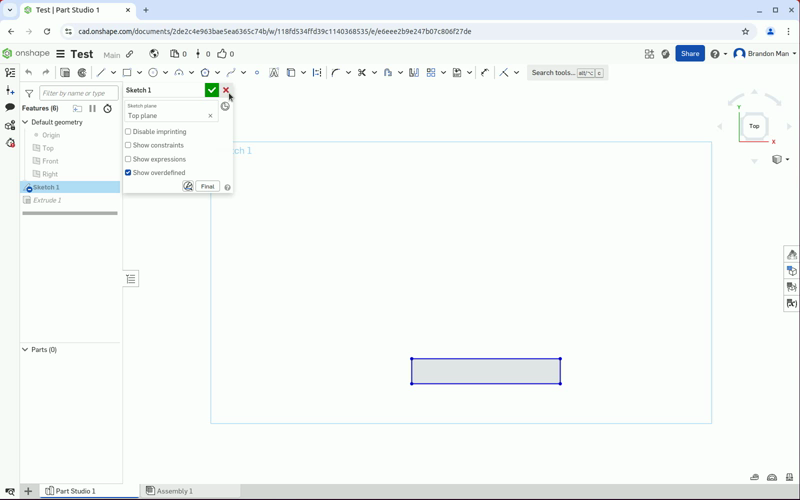
key(shift+s)
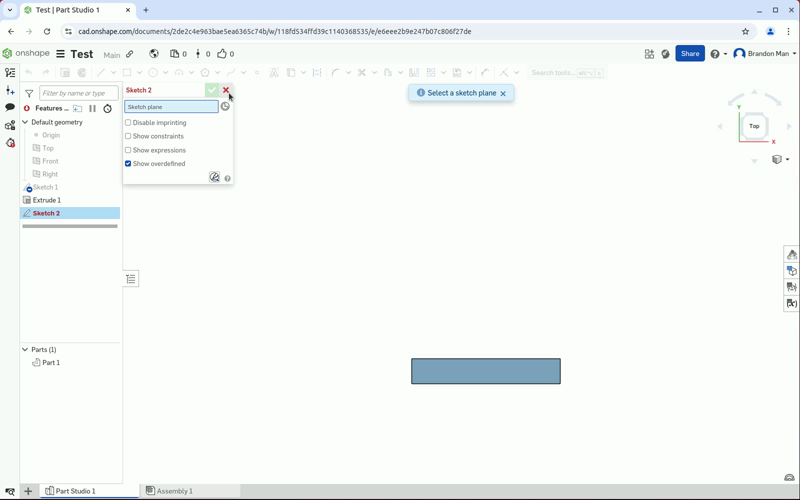
mouse_move(73, 150)
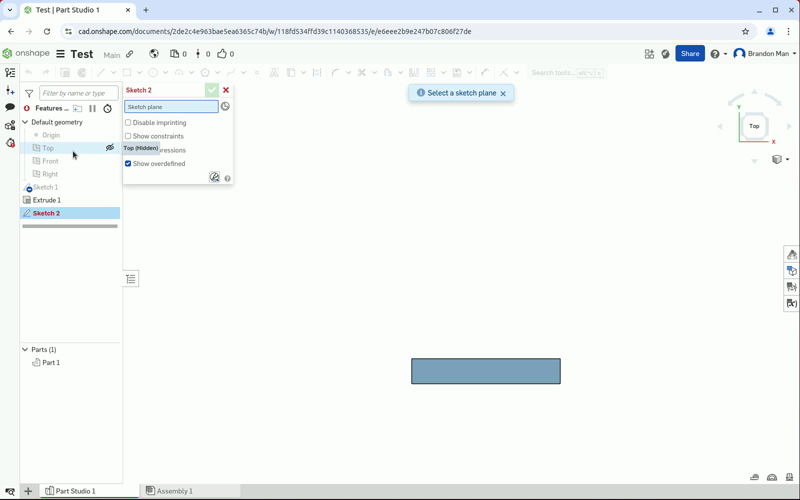
click(73, 150)
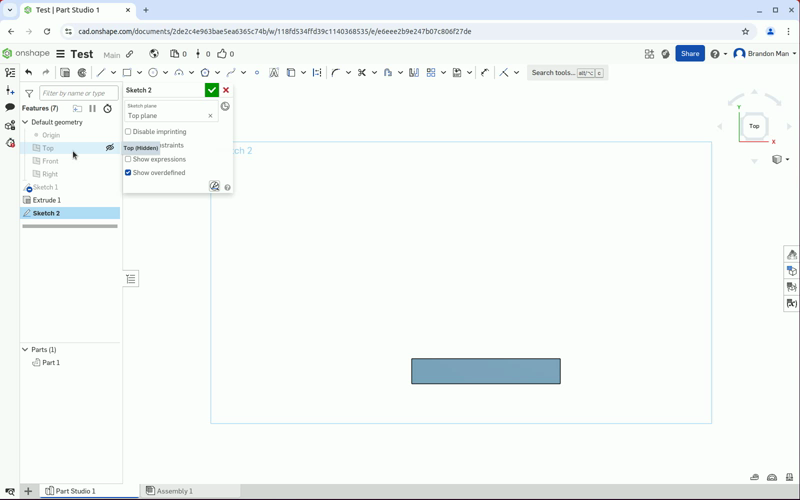
mouse_move(73, 352)
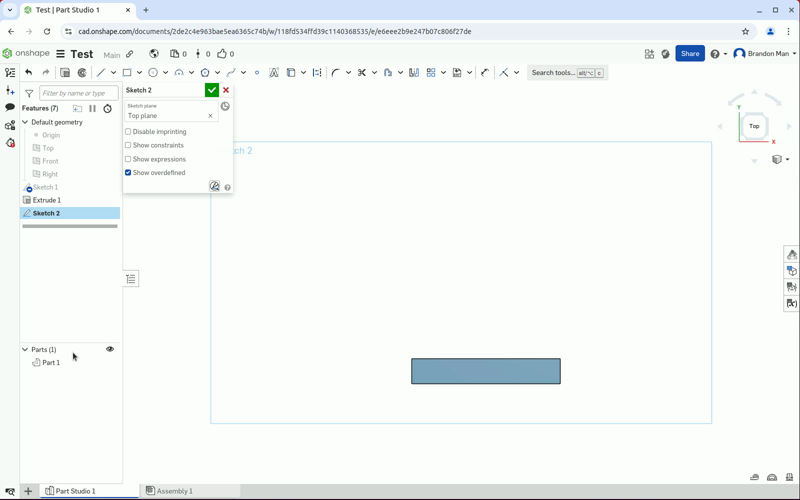
key(y)
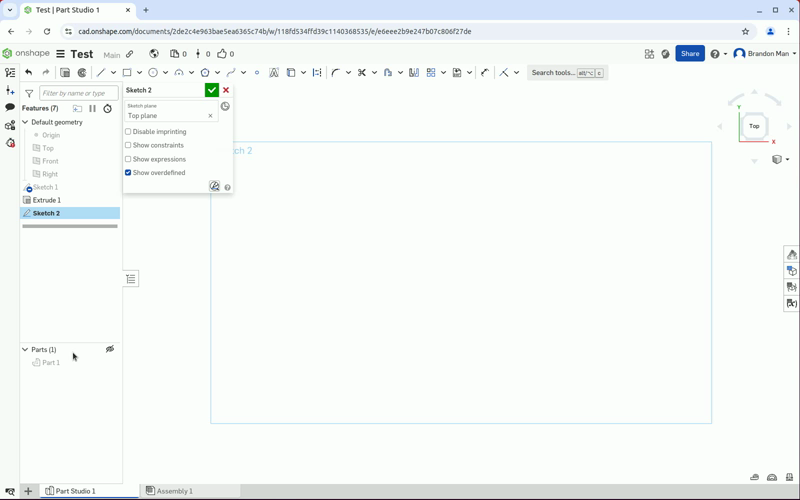
key(a)
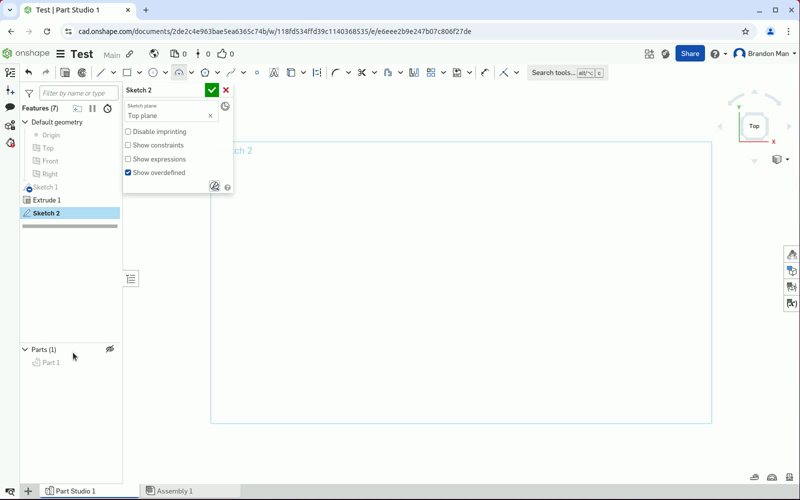
key_down(shift)
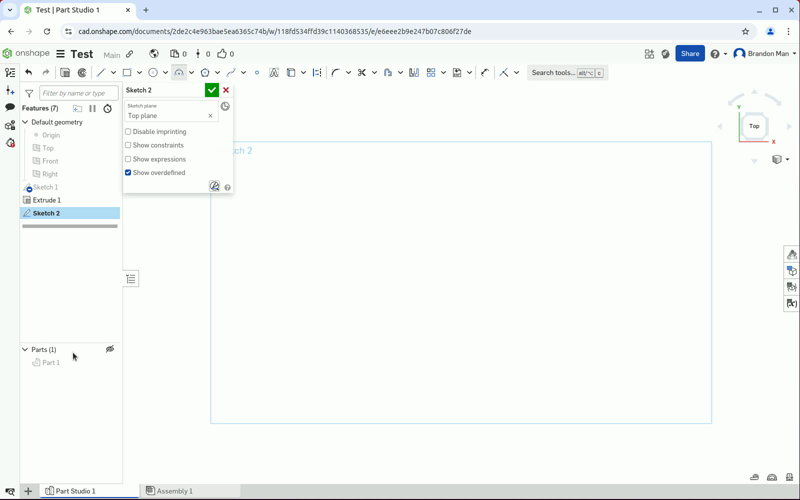
mouse_move(560, 383)
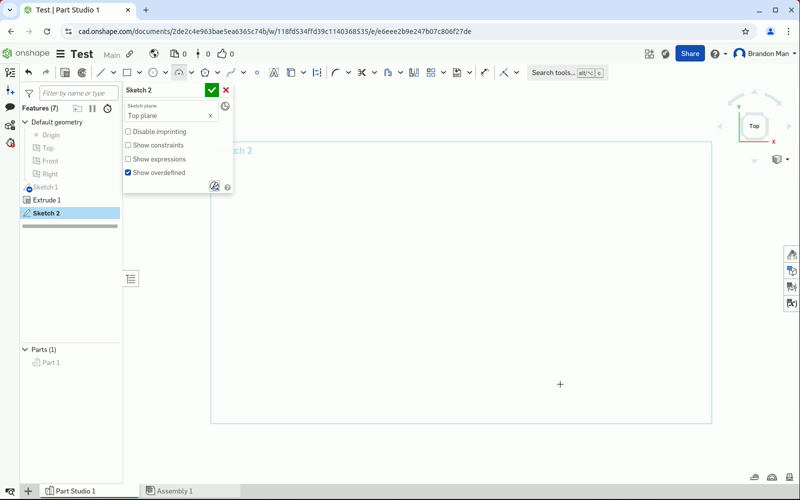
click(560, 383)
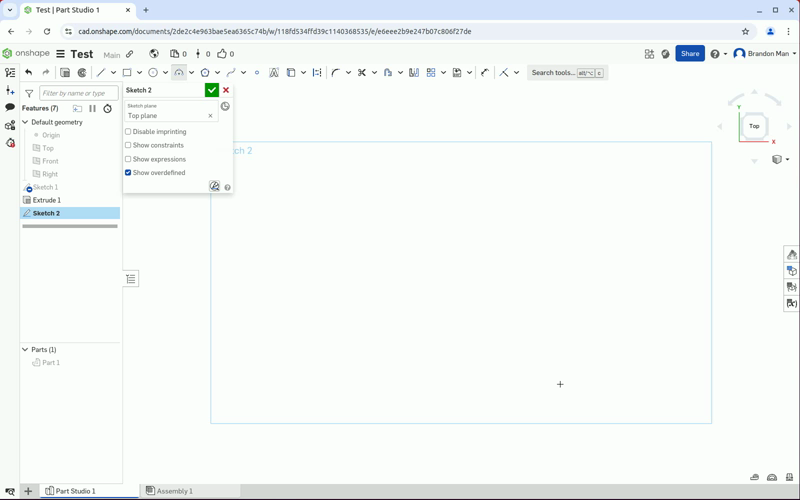
key_up(shift)
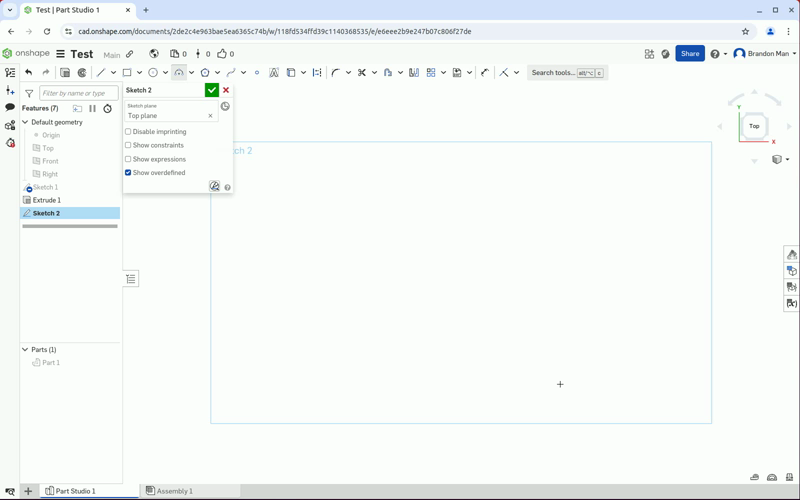
key_down(shift)
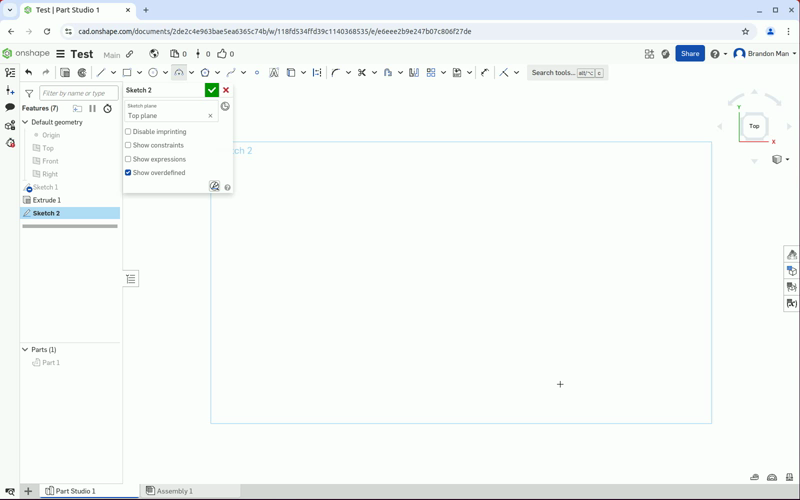
mouse_move(560, 357)
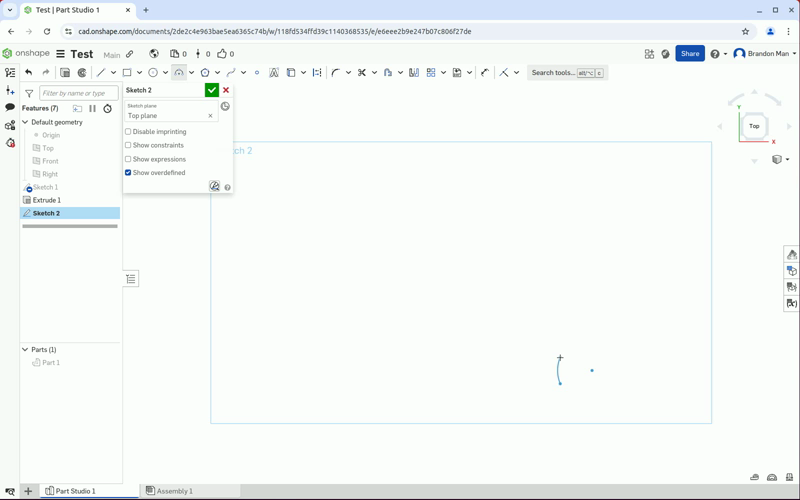
click(560, 357)
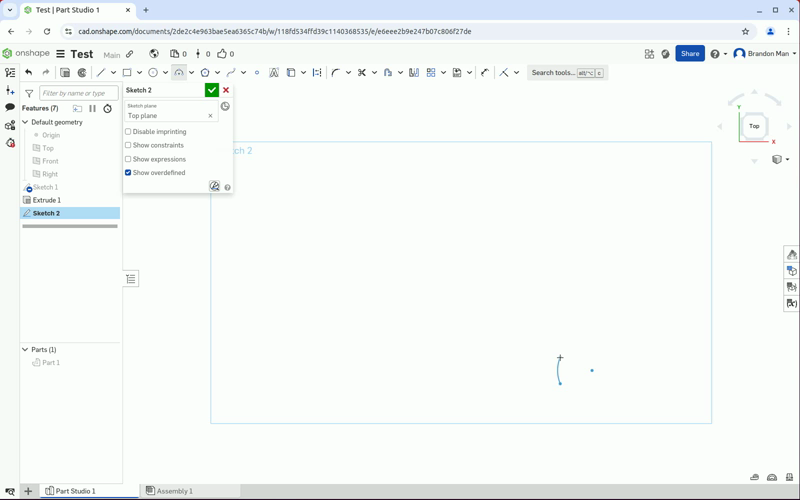
mouse_move(573, 370)
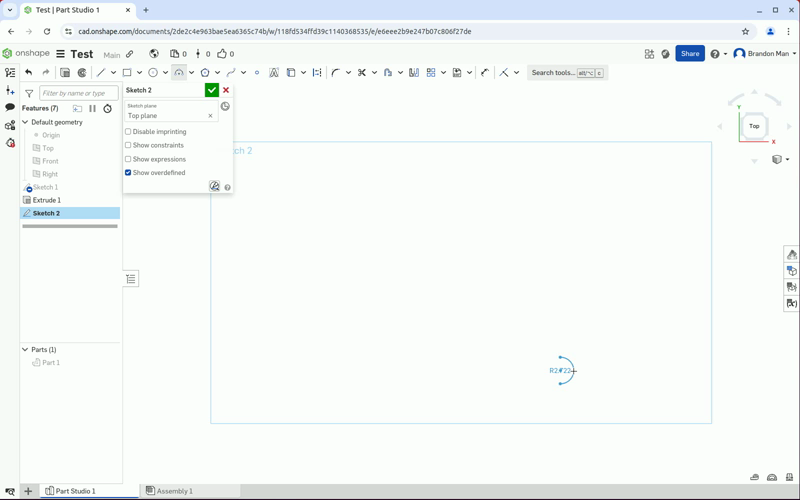
click(573, 370)
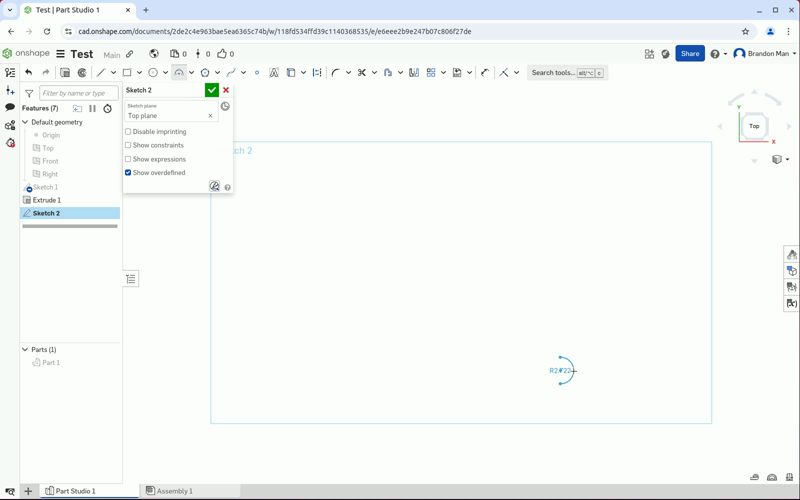
key_up(shift)
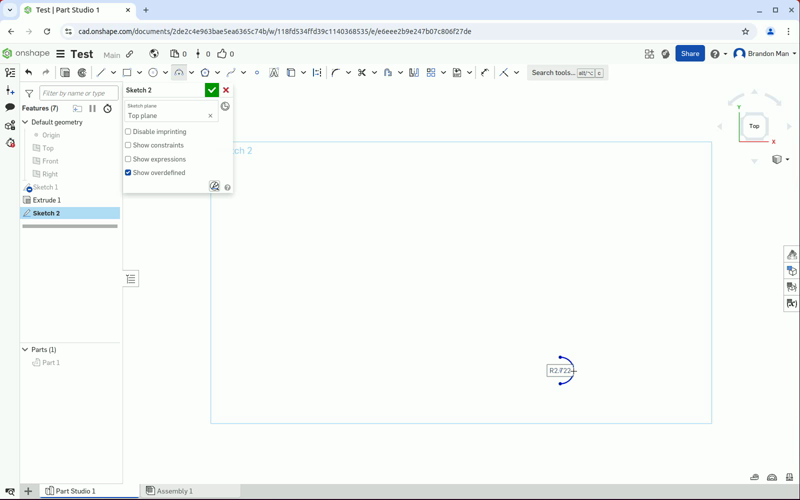
key(esc)
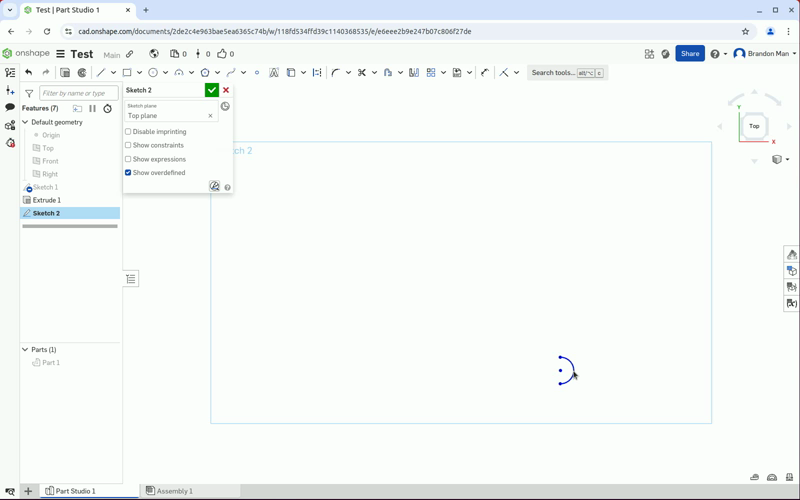
key(l)
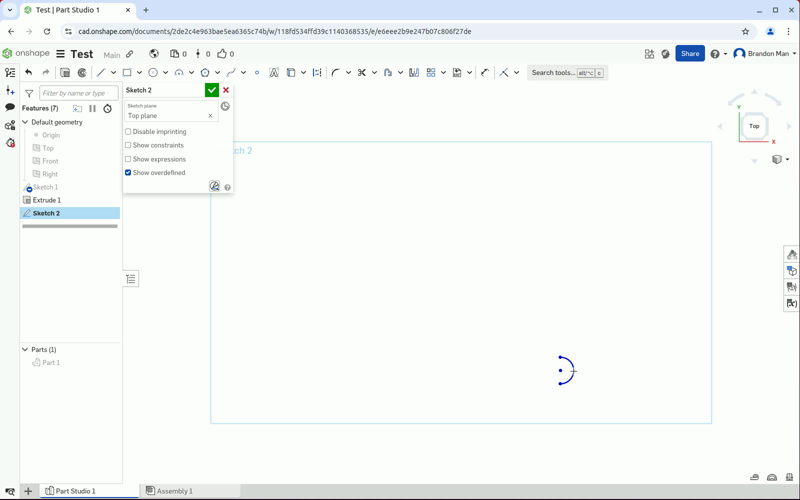
mouse_move(560, 357)
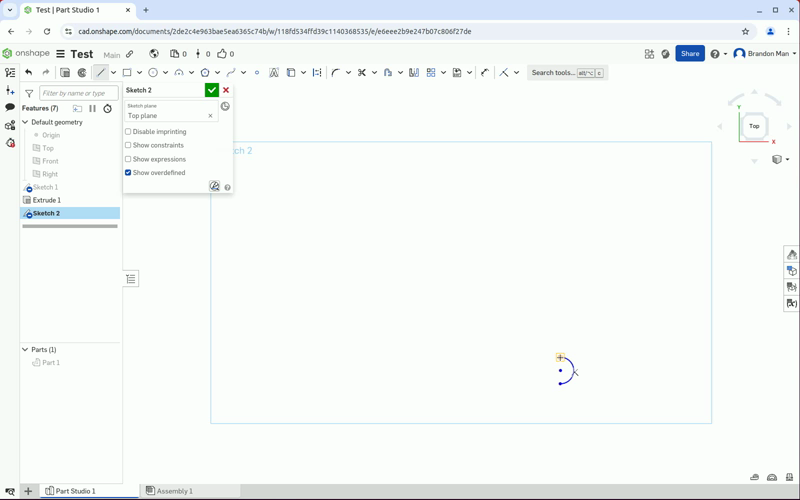
click(560, 357)
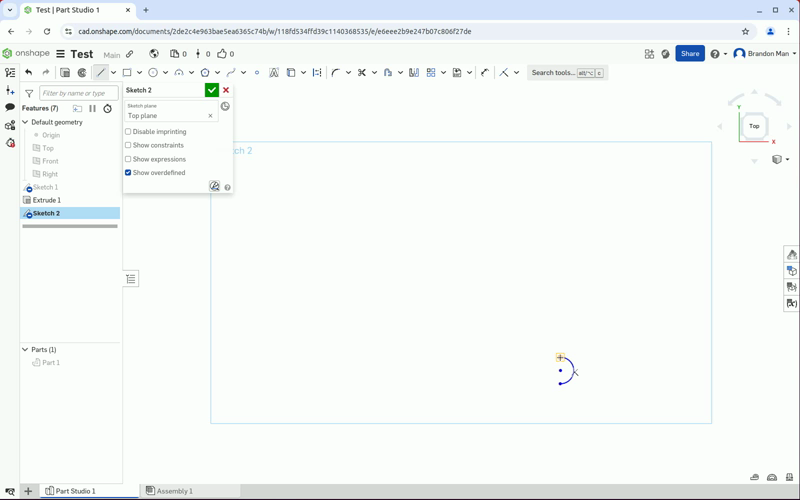
mouse_move(589, 357)
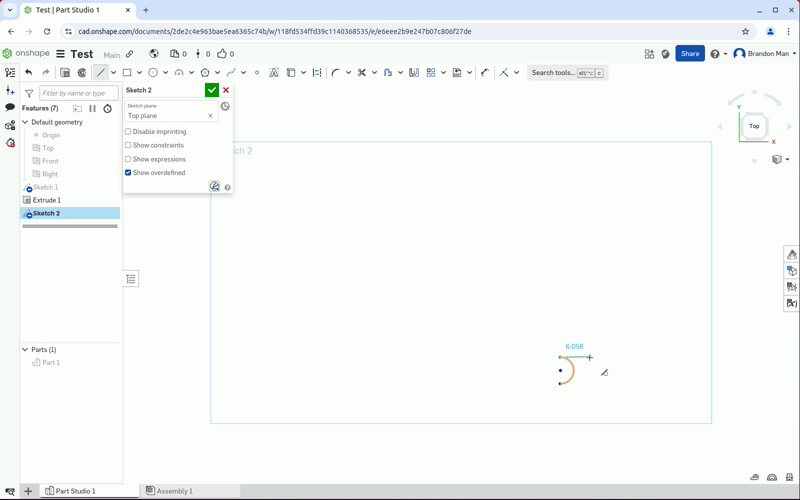
key_down(shift)
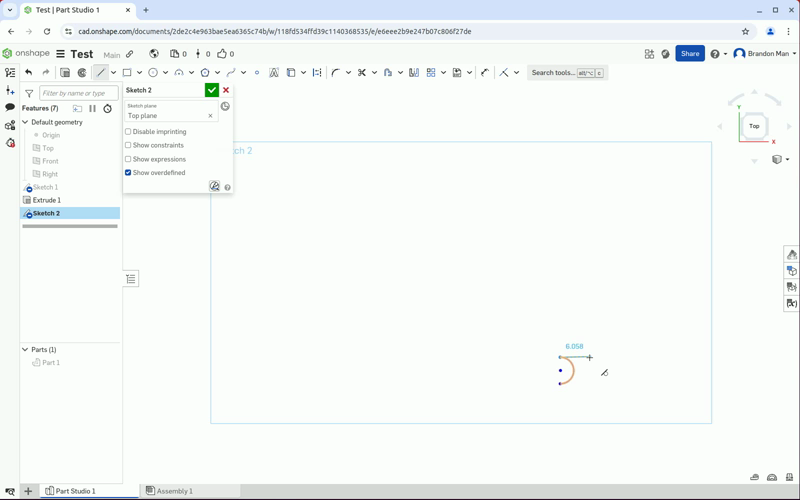
mouse_move(560, 383)
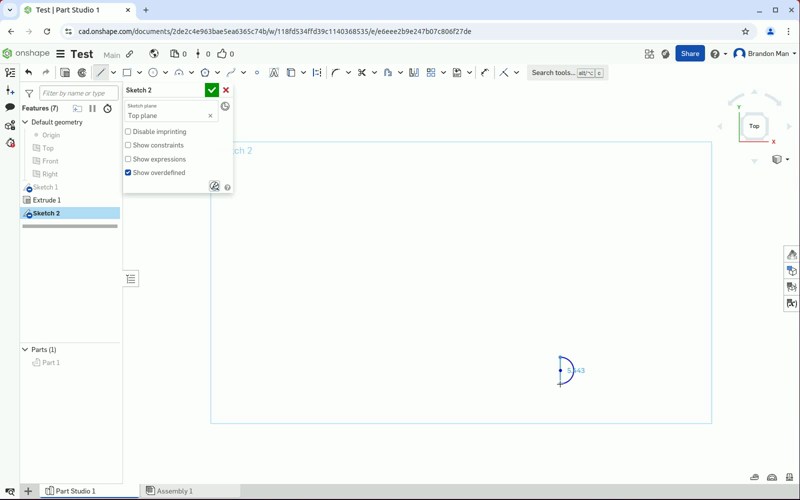
key_up(shift)
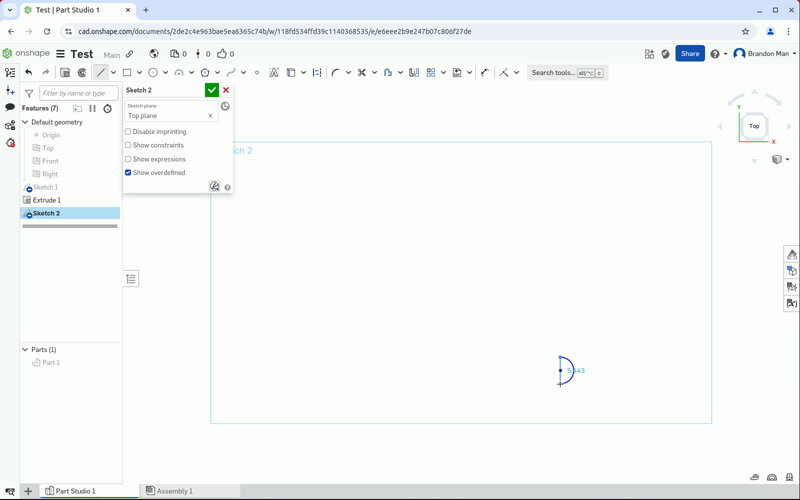
click(560, 383)
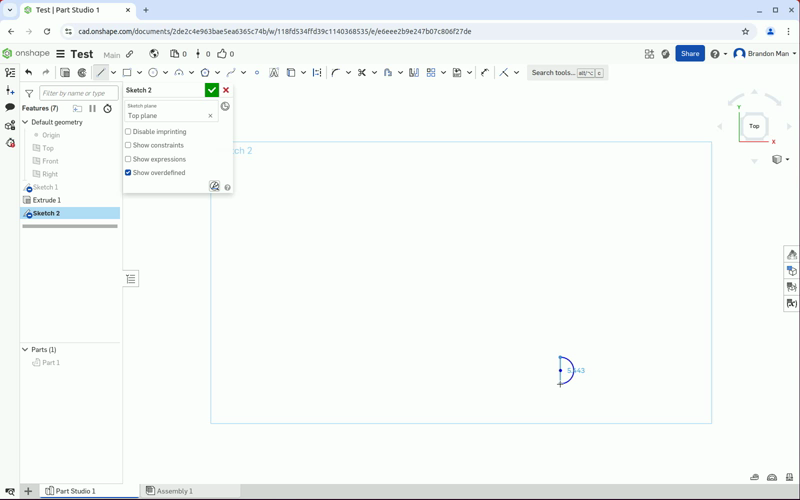
key(esc)
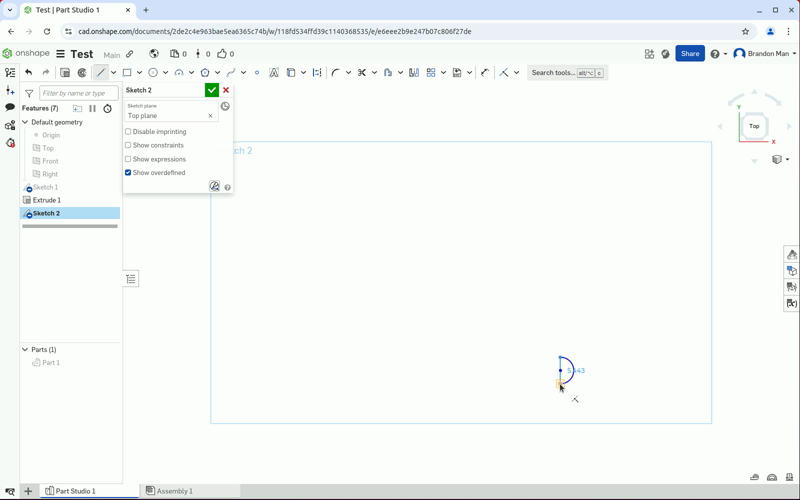
mouse_move(560, 367)
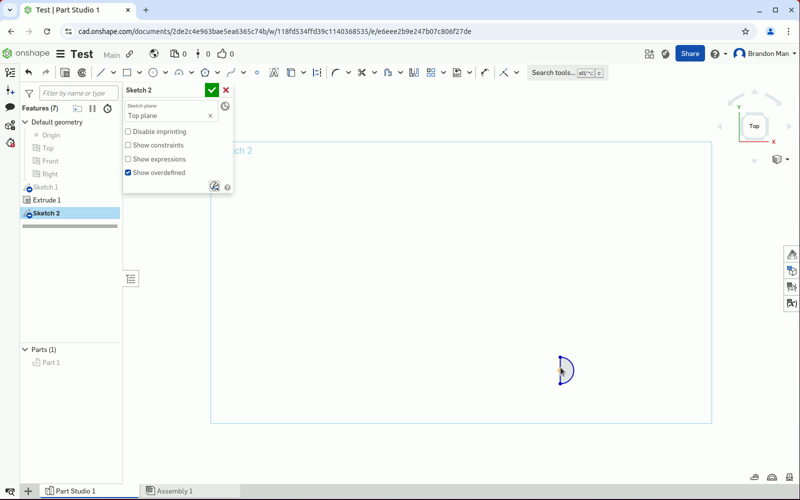
scroll(6)
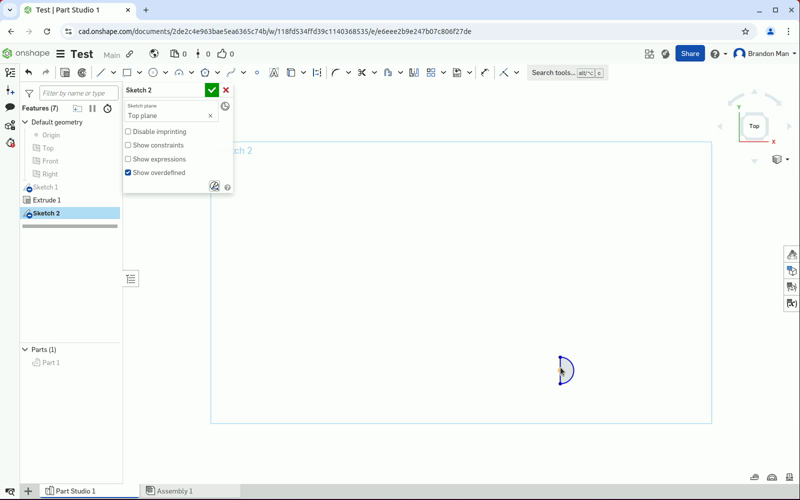
scroll(6)
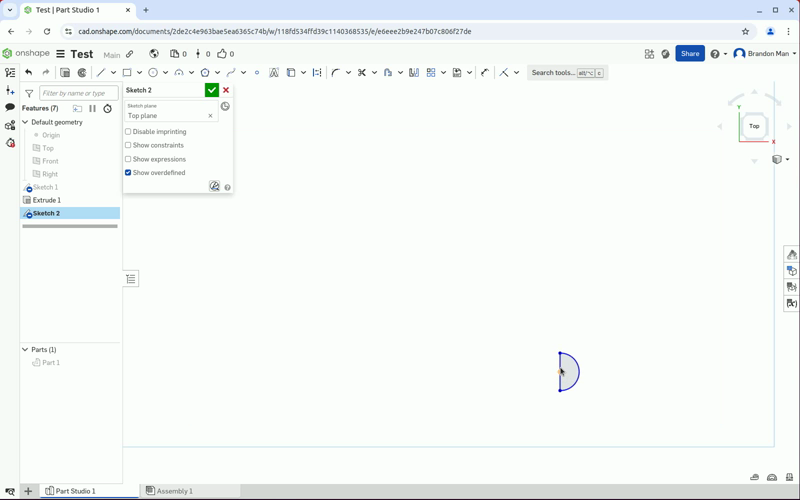
scroll(6)
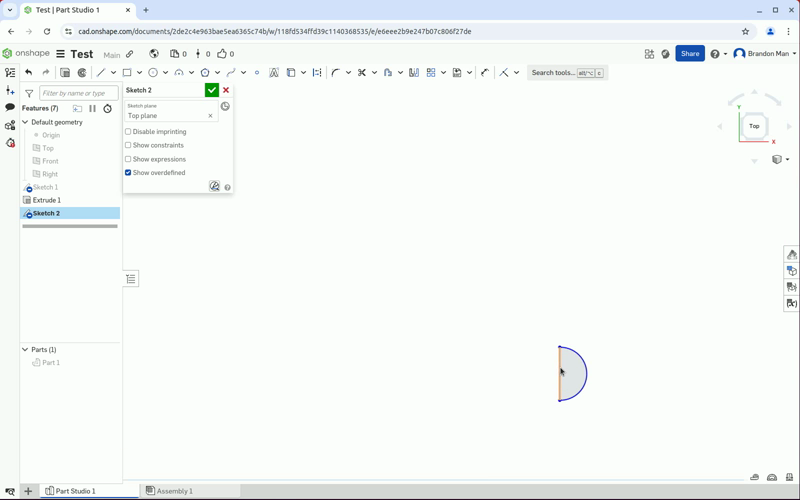
scroll(6)
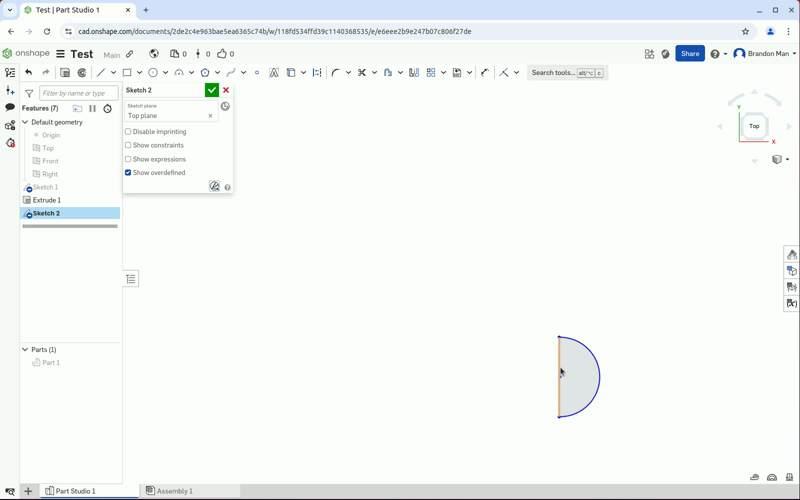
scroll(6)
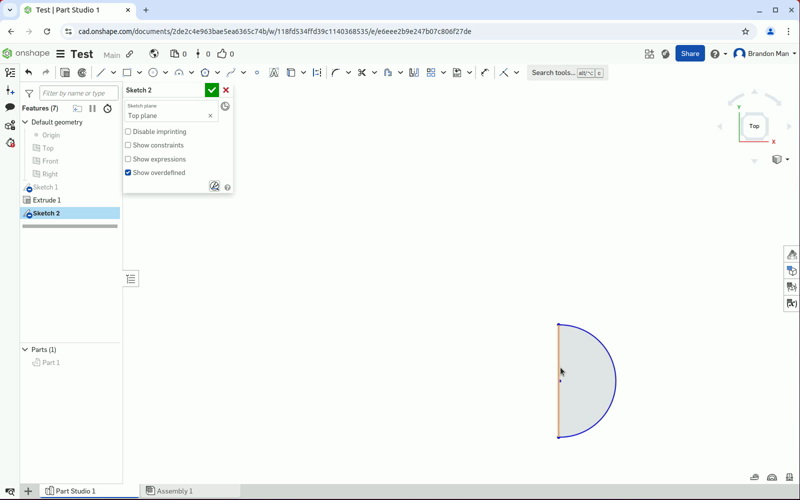
scroll(6)
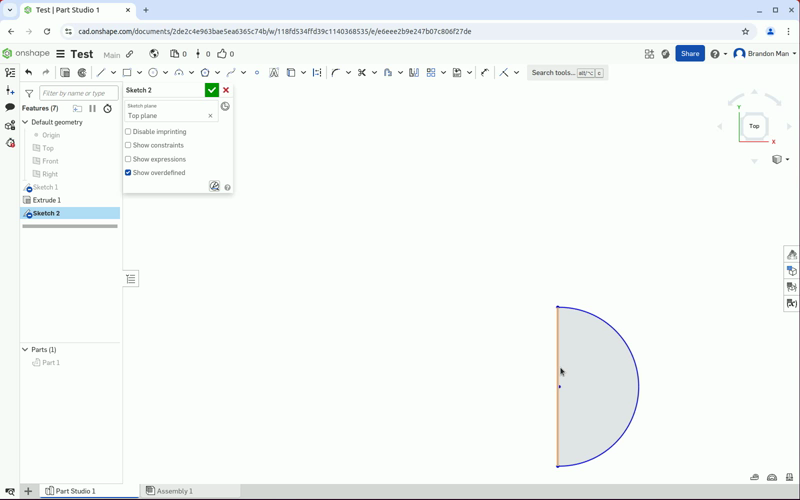
scroll(6)
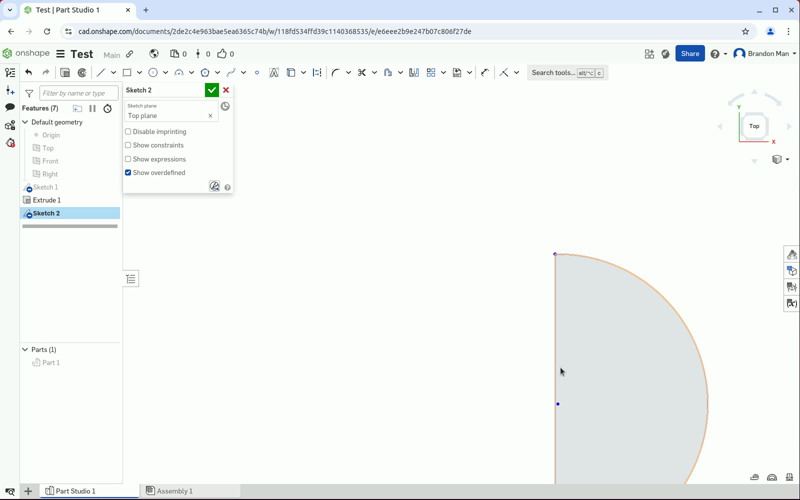
click(560, 367)
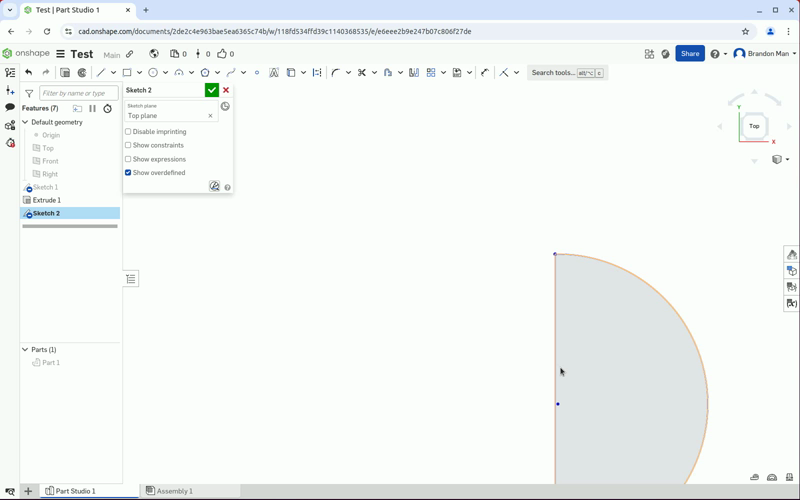
scroll(-6)
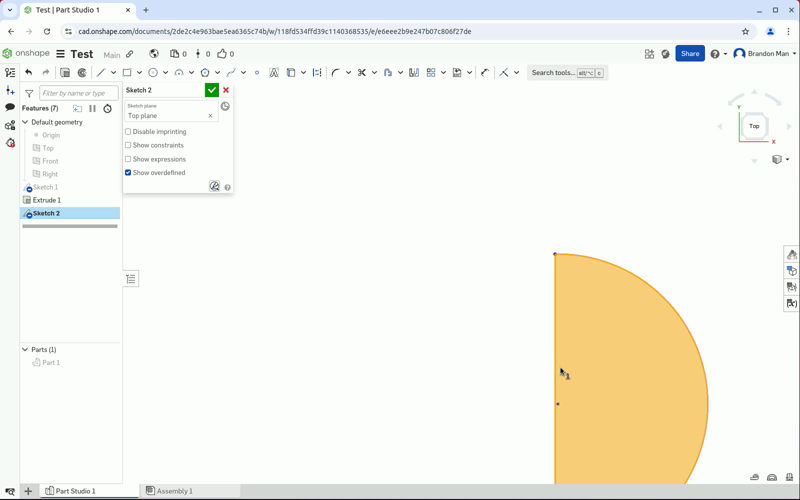
scroll(-6)
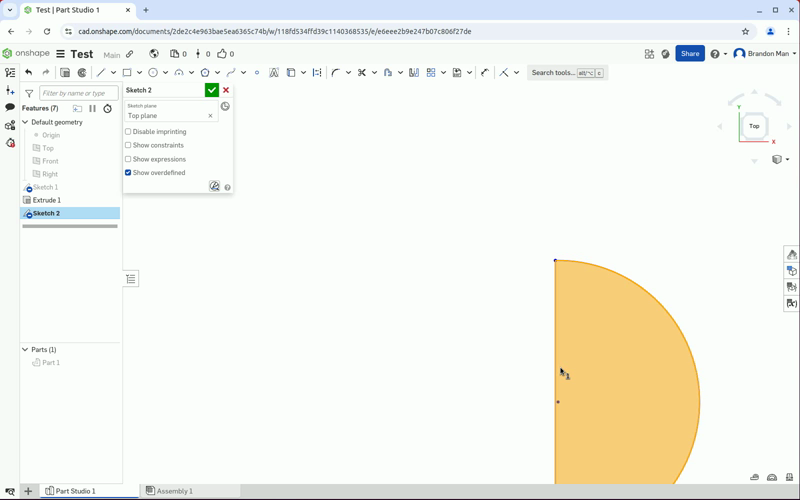
scroll(-6)
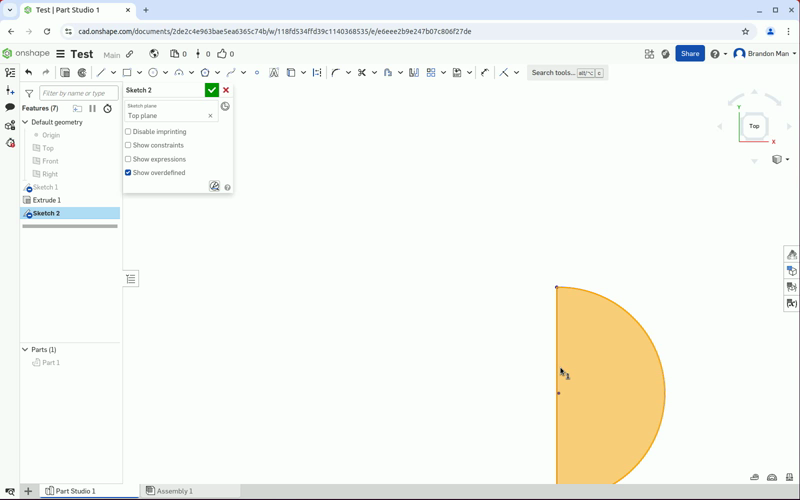
scroll(-6)
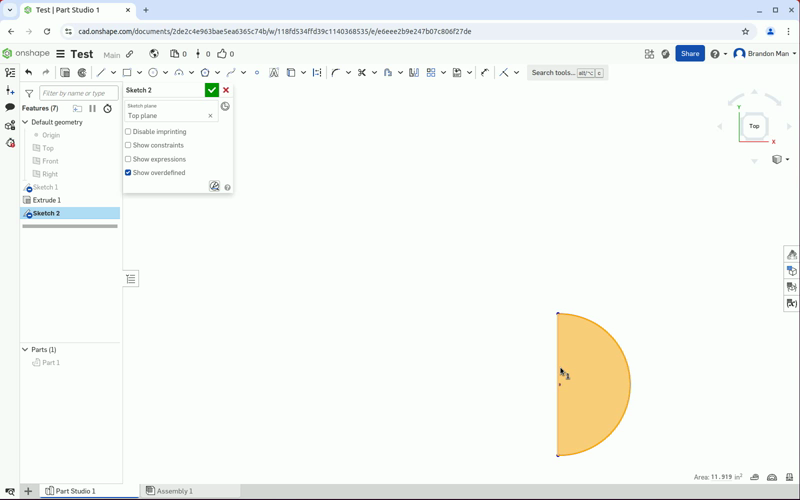
scroll(-6)
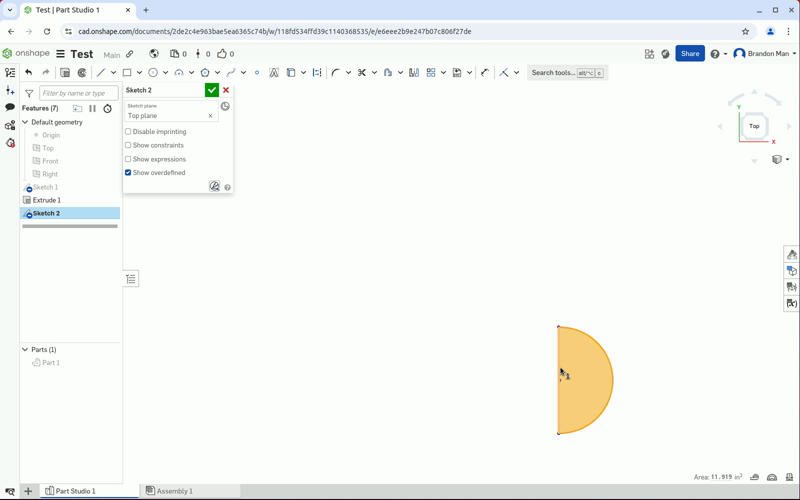
scroll(-6)
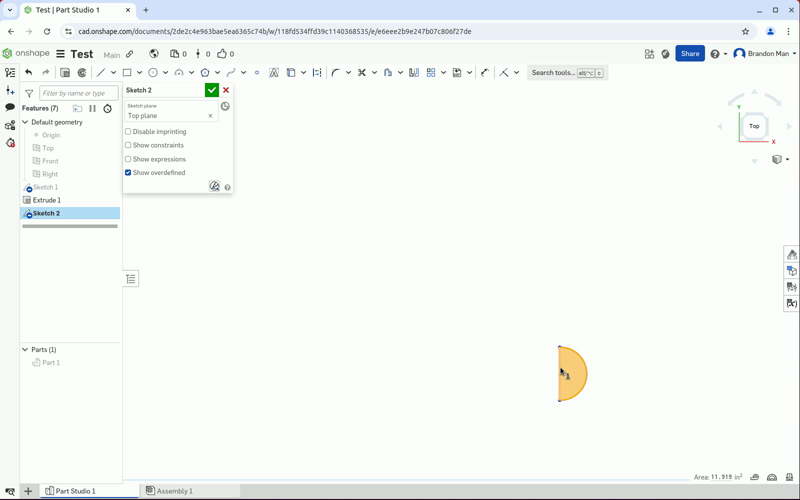
scroll(-6)
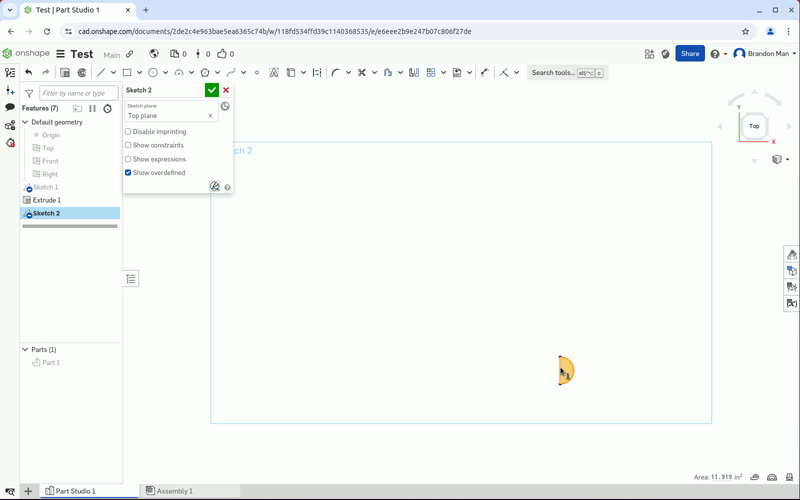
mouse_move(73, 352)
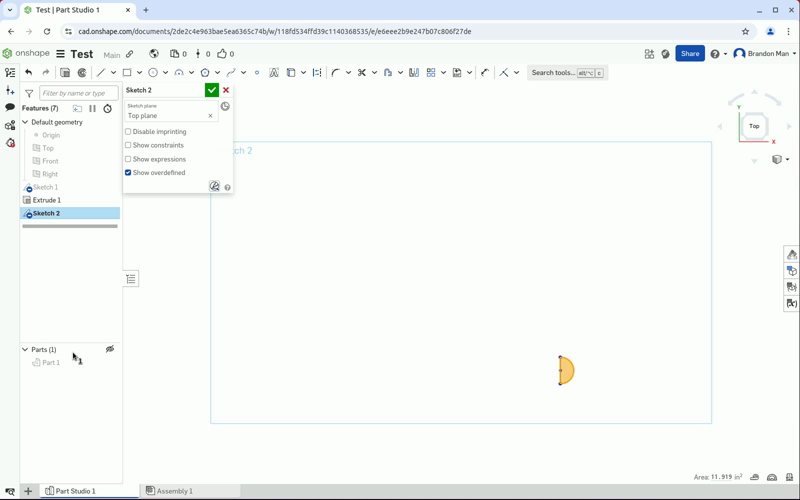
key(shift+y)
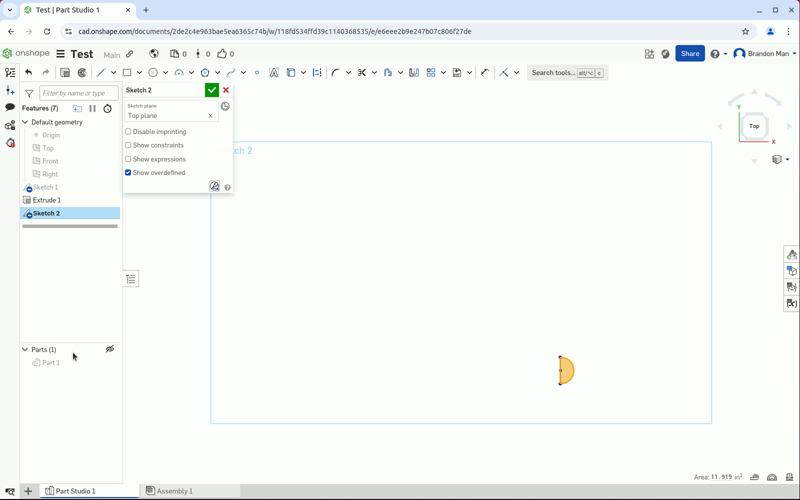
key(shift+e)
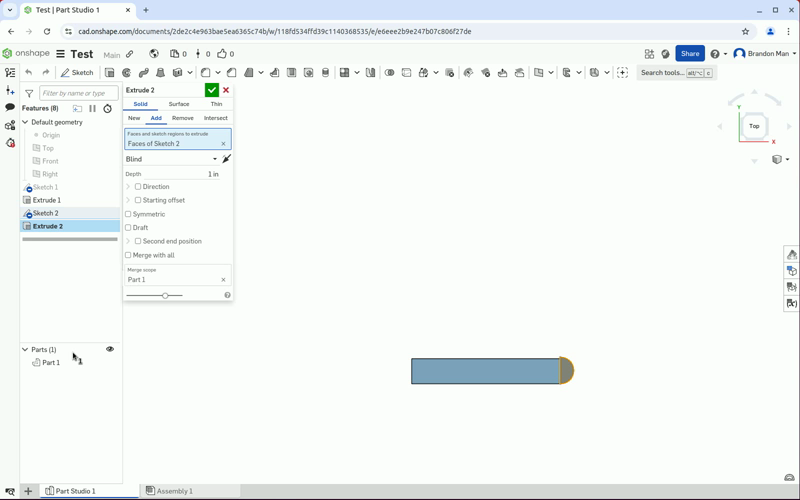
mouse_move(143, 106)
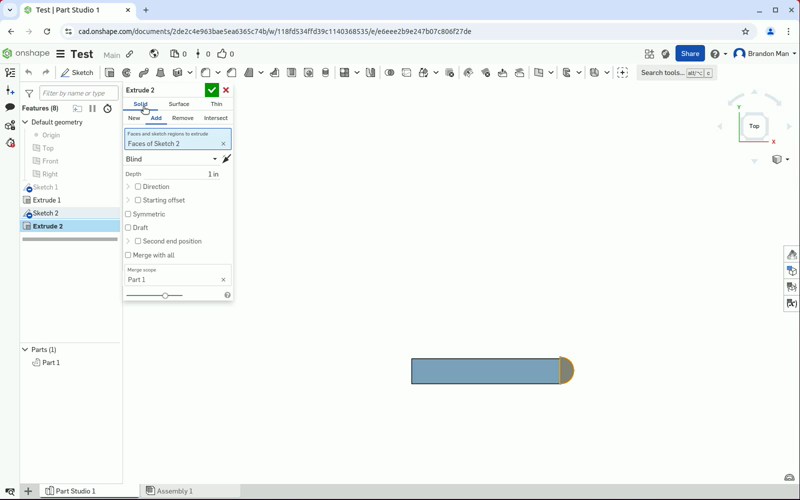
click(143, 106)
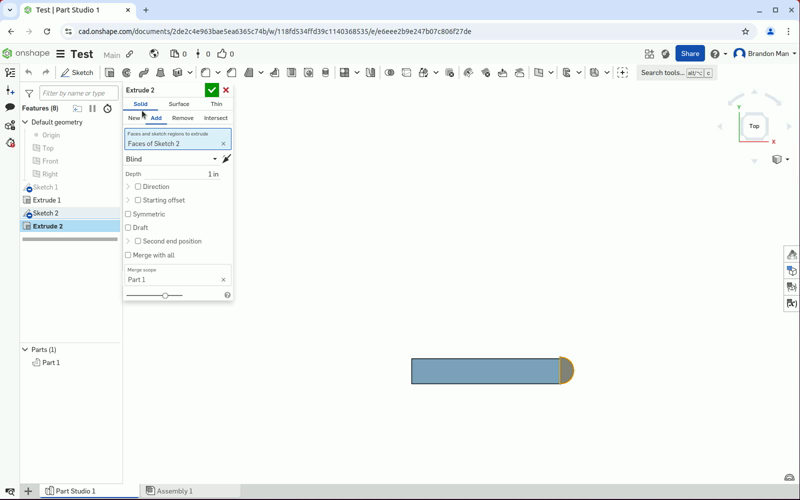
mouse_move(137, 120)
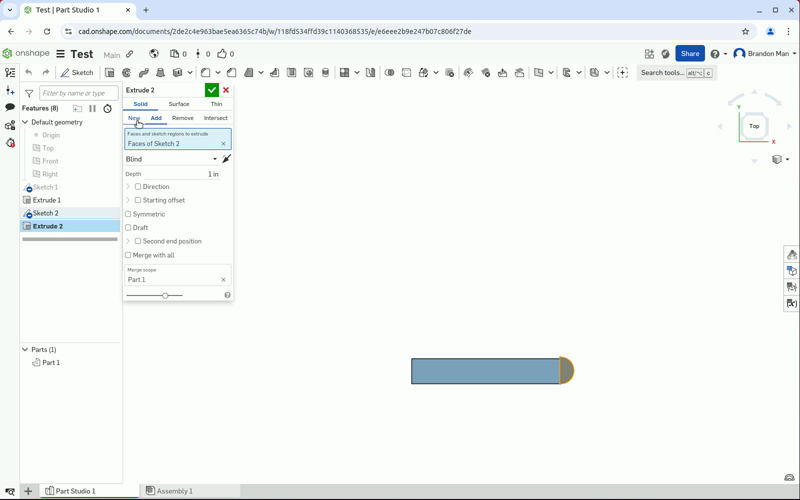
click(137, 120)
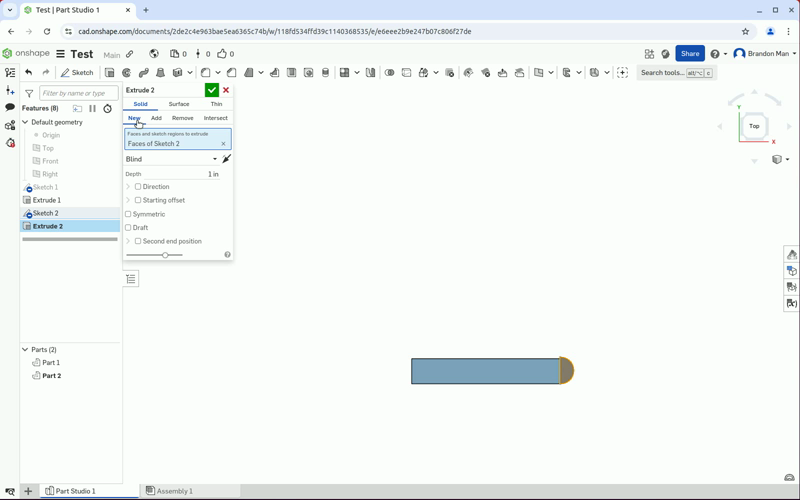
key(tab, 4)
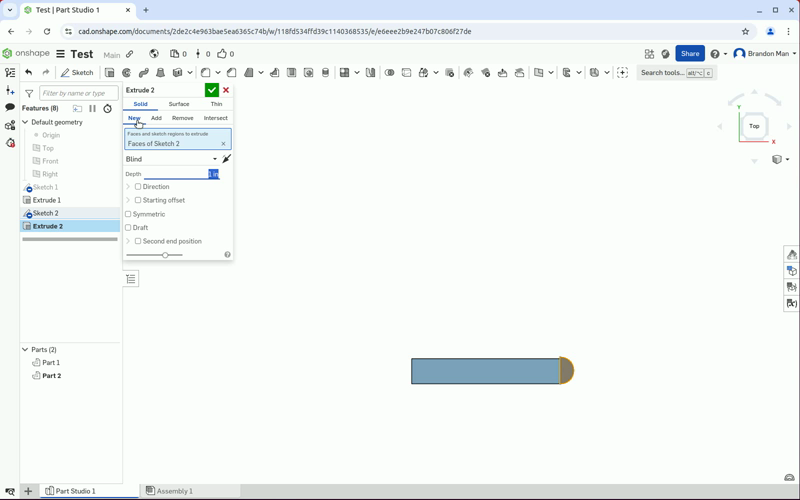
text(0.963)
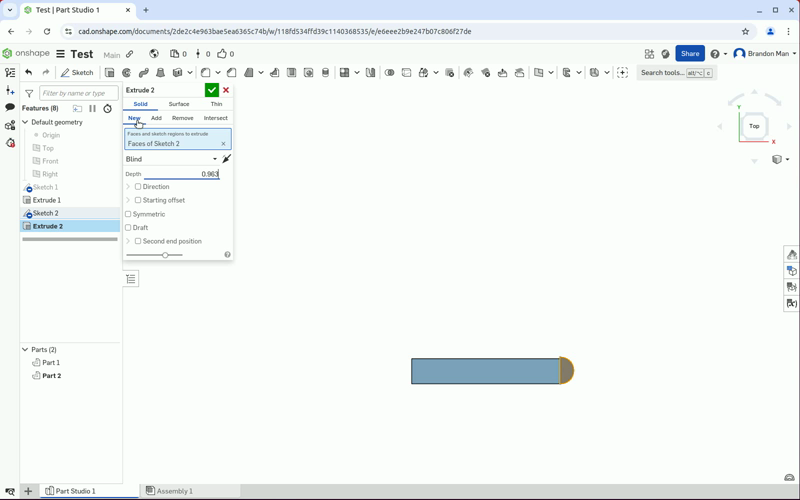
key(enter)
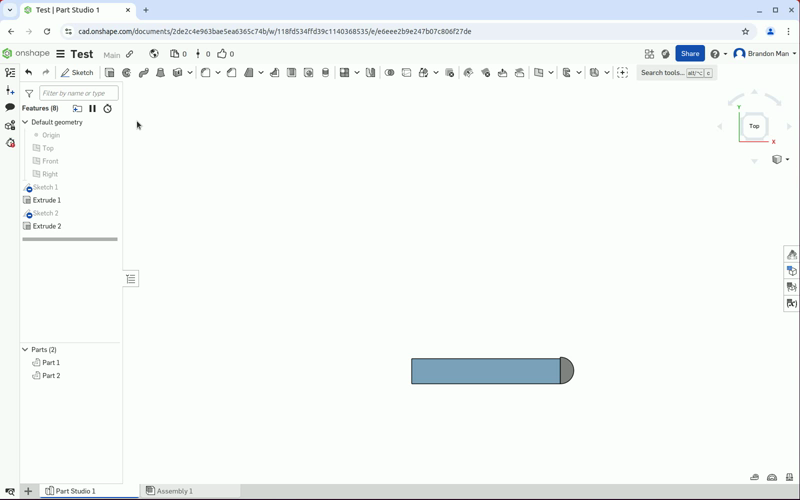
key(shift+h)
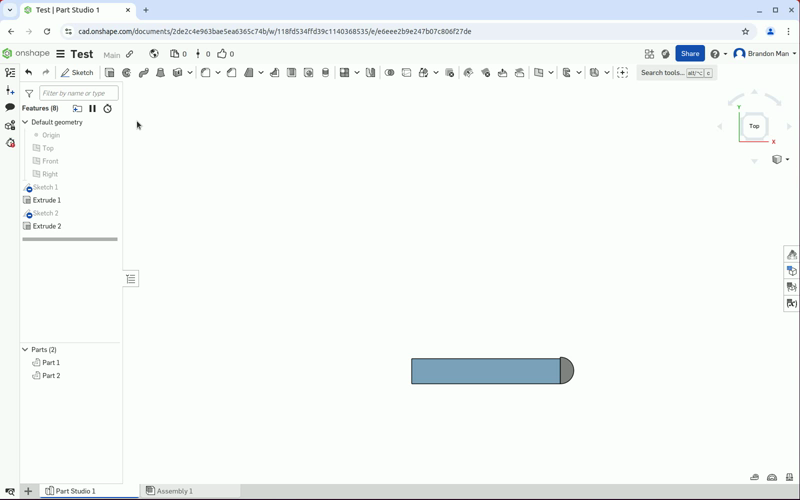
key(shift+h)
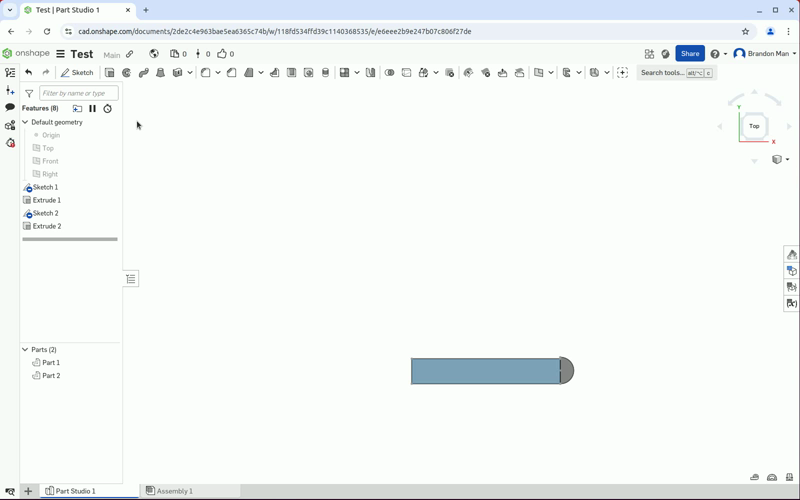
key(shift+7)
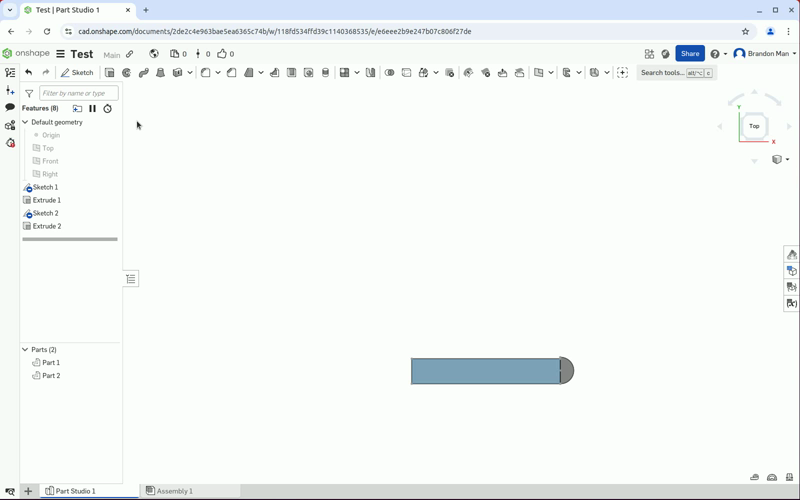
key(up, 3)
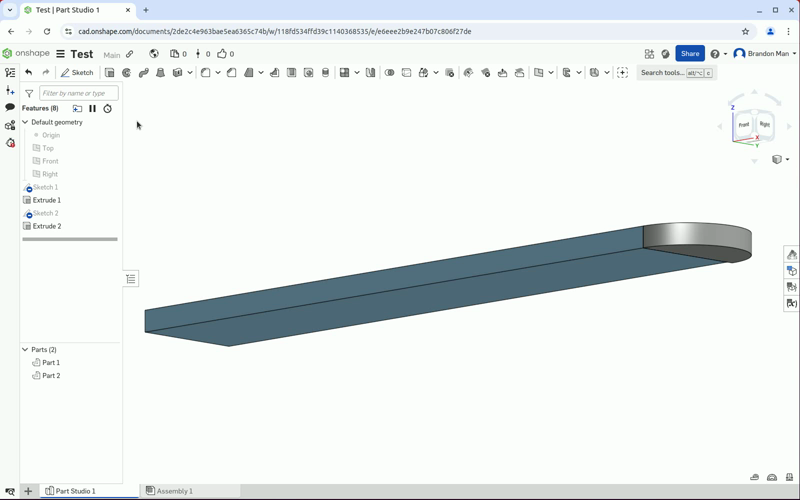
key(left, 3)
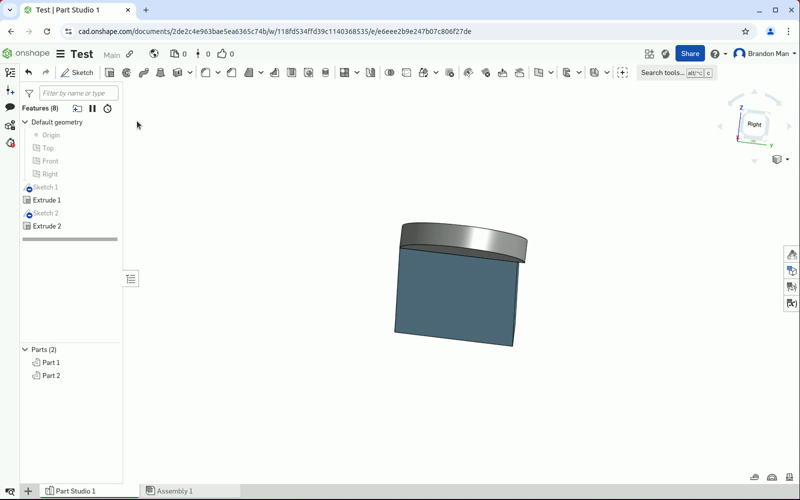
key(right, 3)
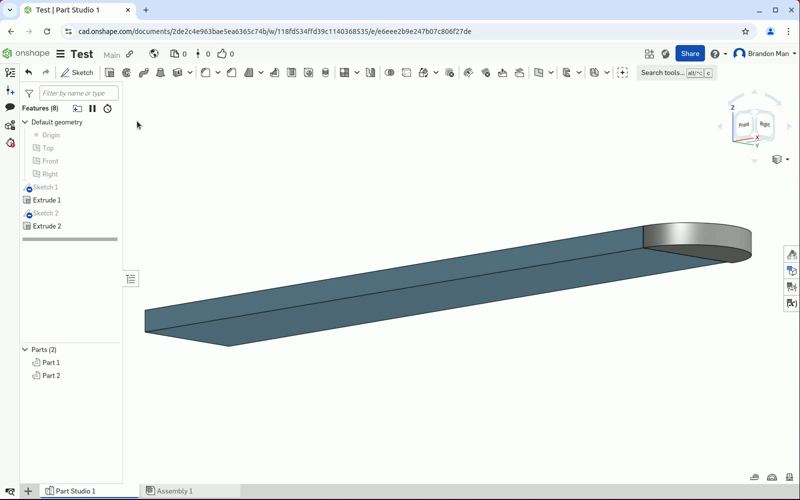
key(down, 3)
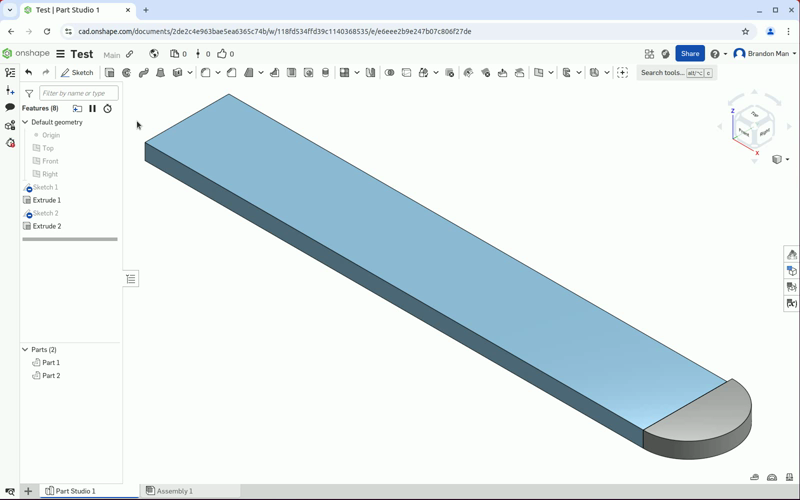
mouse_move(73, 189)
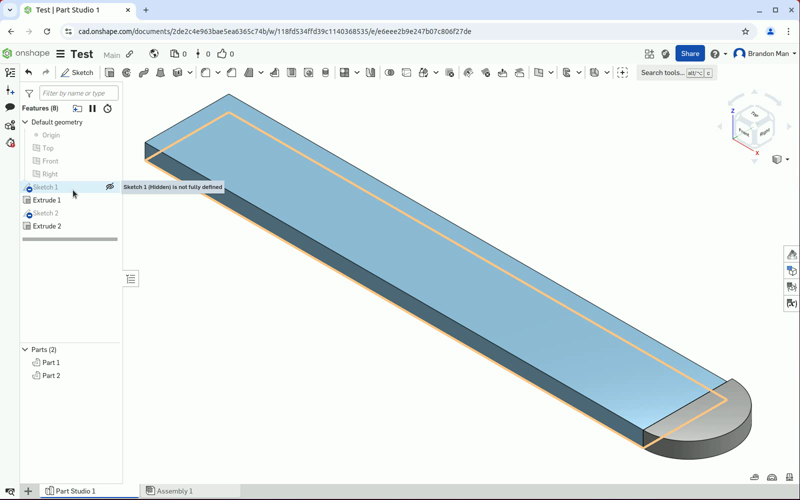
click(73, 189)